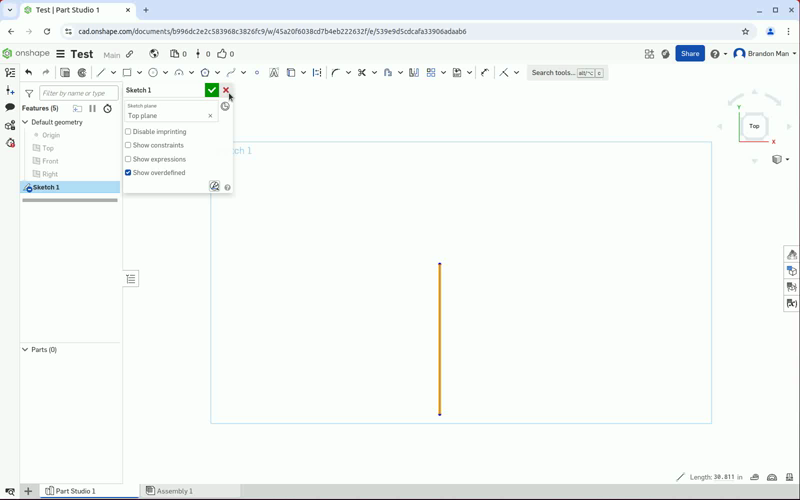
key(shift+h)
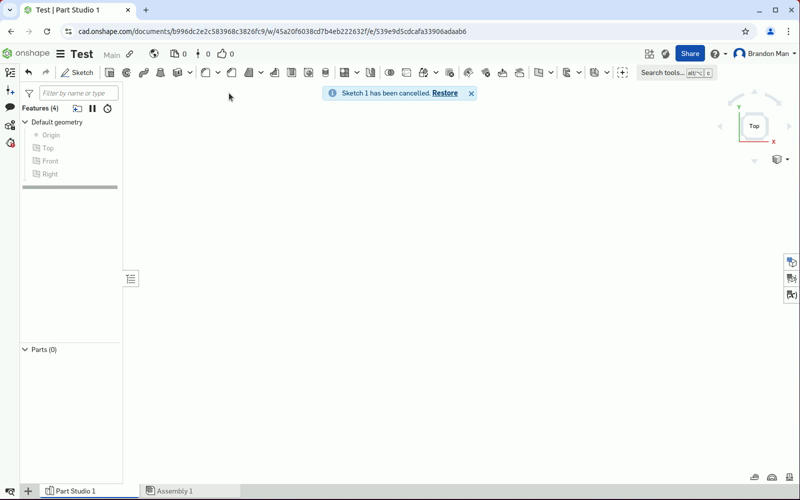
mouse_move(73, 352)
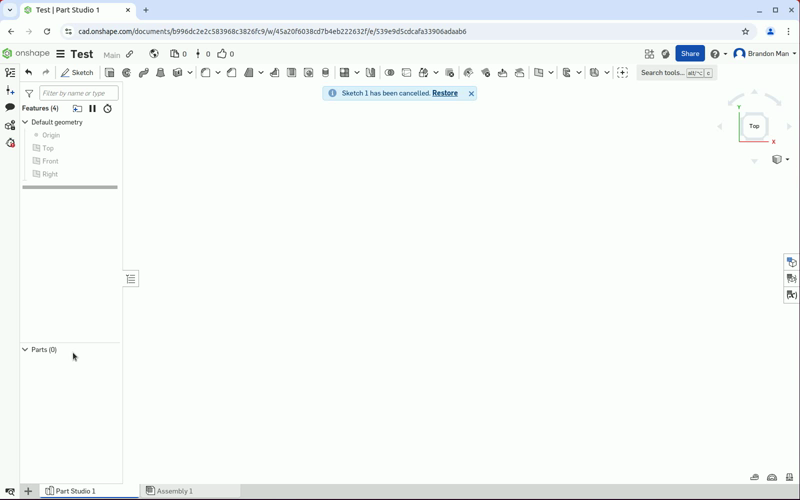
key(y)
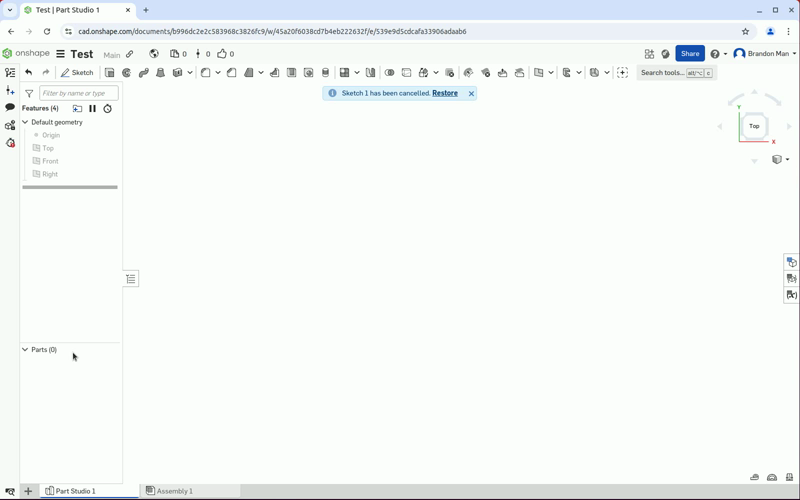
key(shift+p)
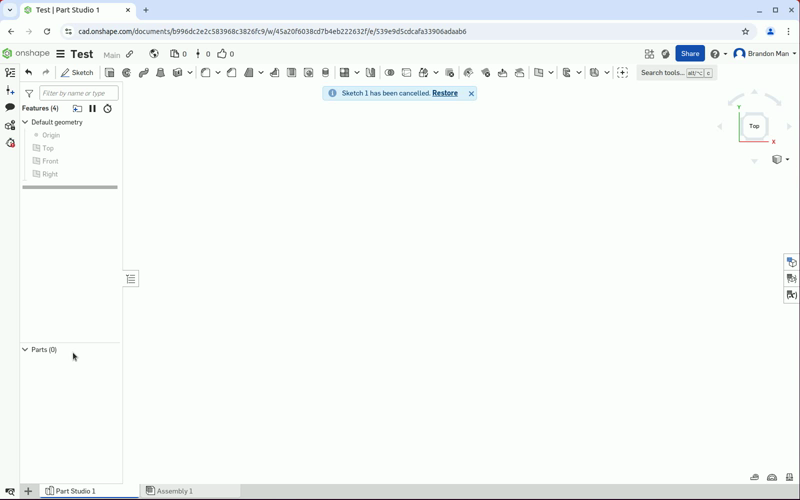
key(space)
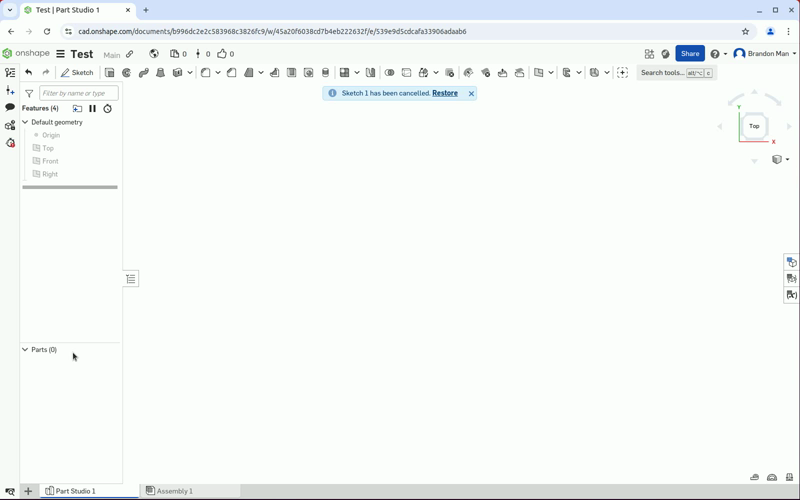
key_down(shift)
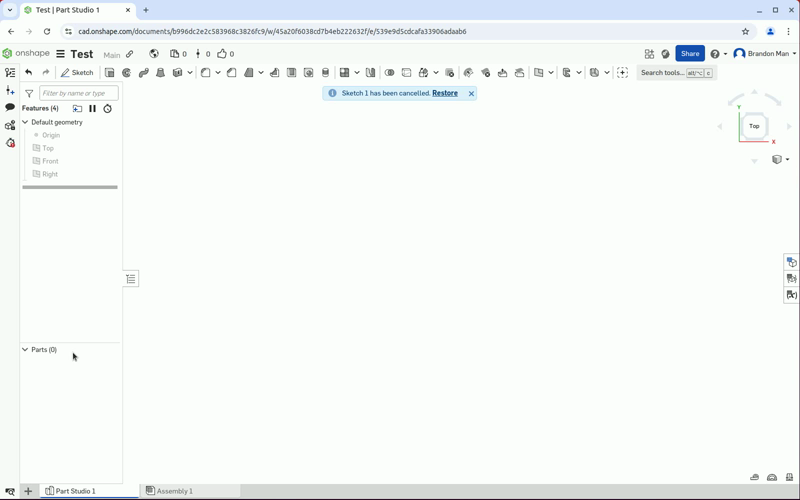
key(up)
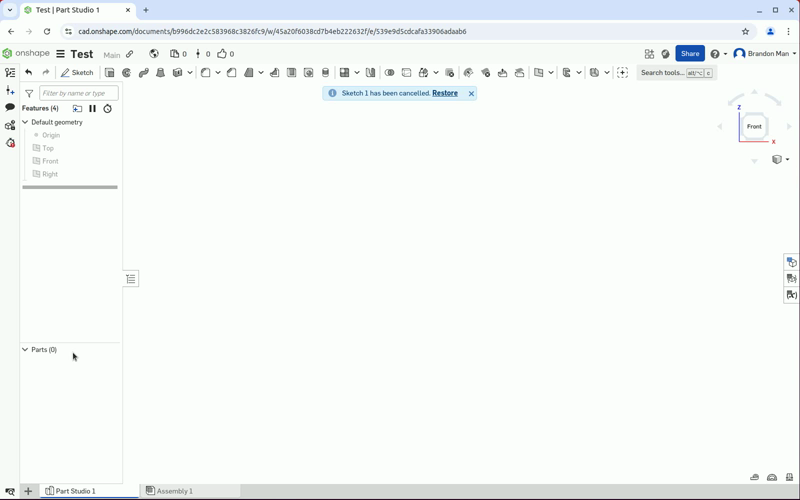
key_up(shift)
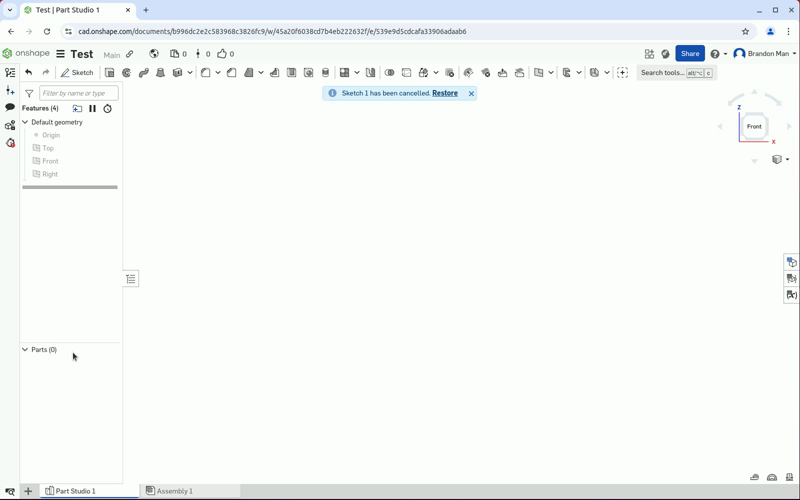
mouse_move(73, 352)
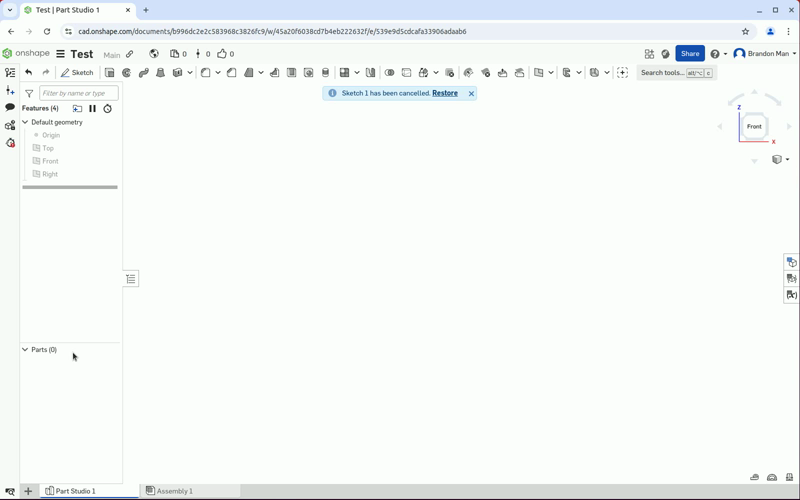
key(shift+y)
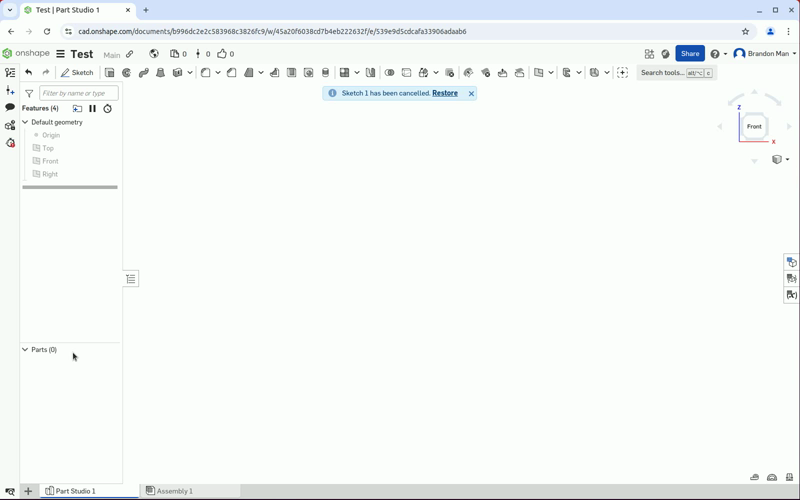
key(shift+s)
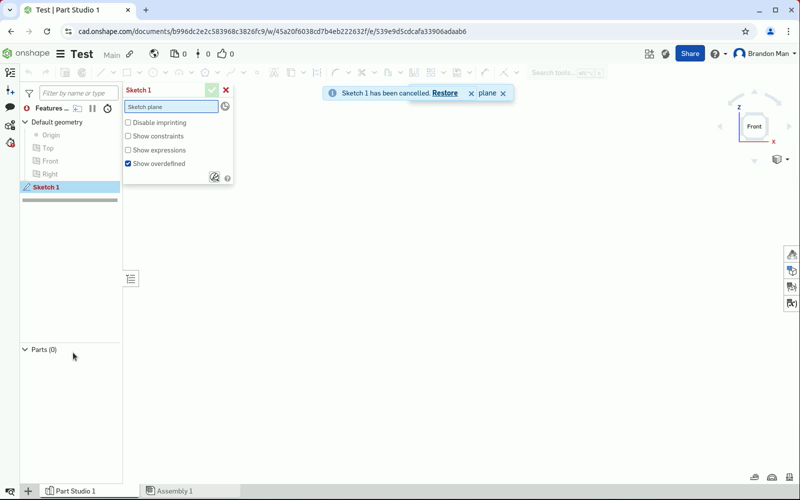
mouse_move(73, 163)
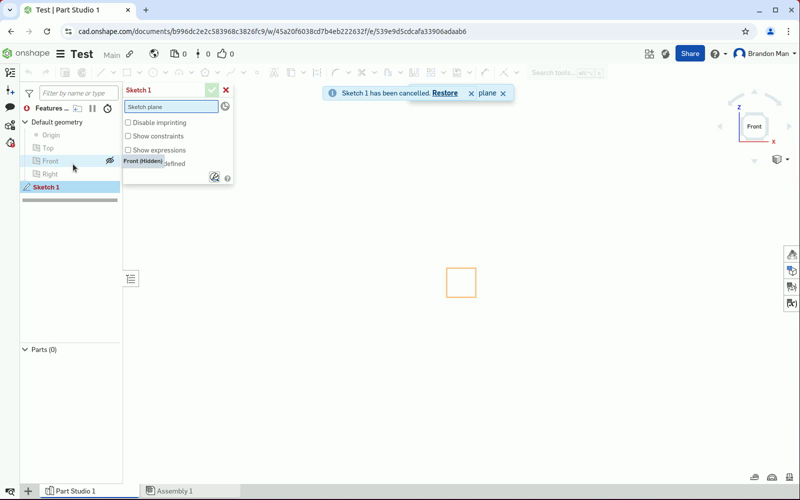
click(73, 163)
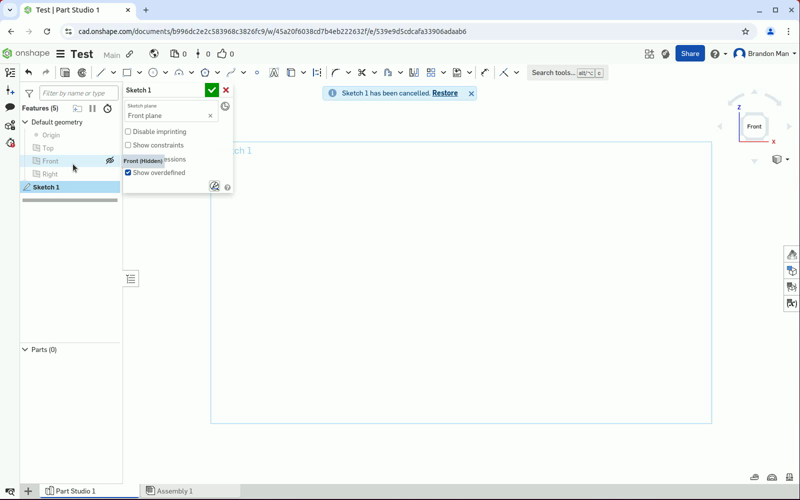
mouse_move(73, 352)
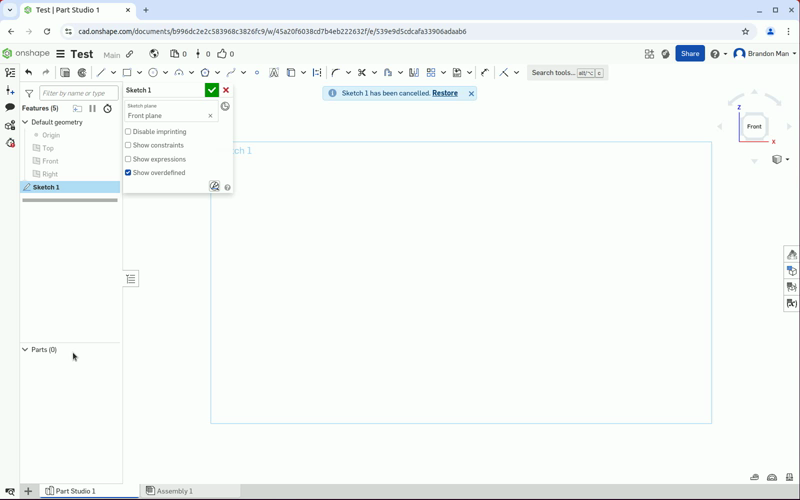
key(y)
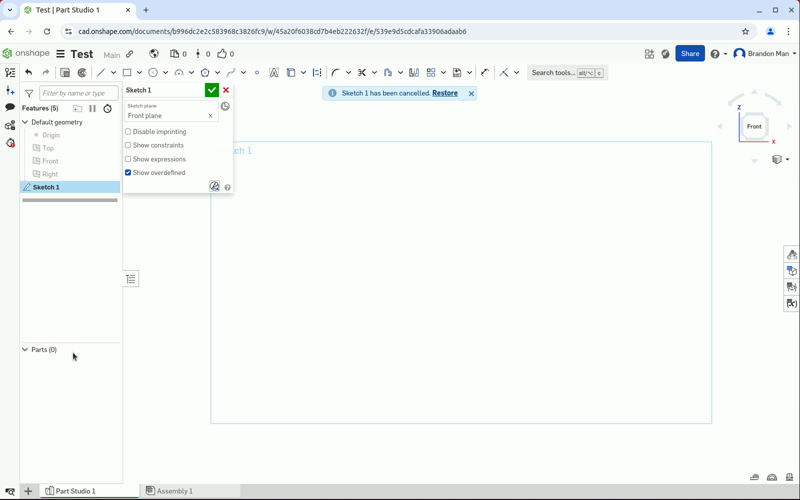
key(l)
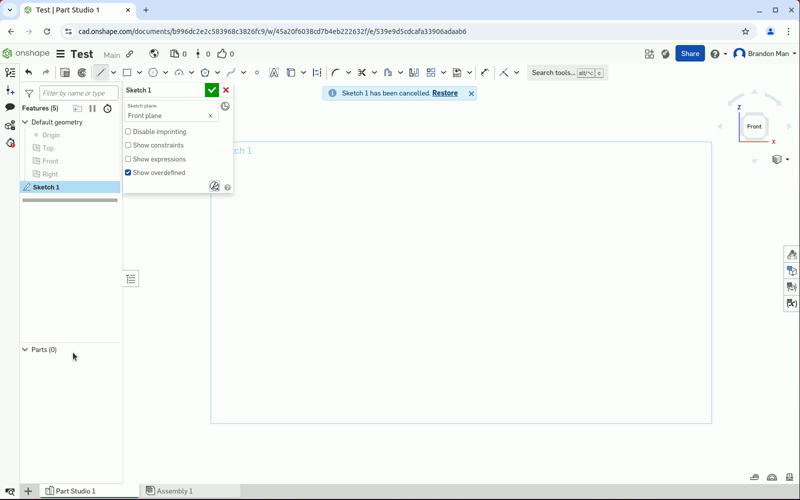
key_down(shift)
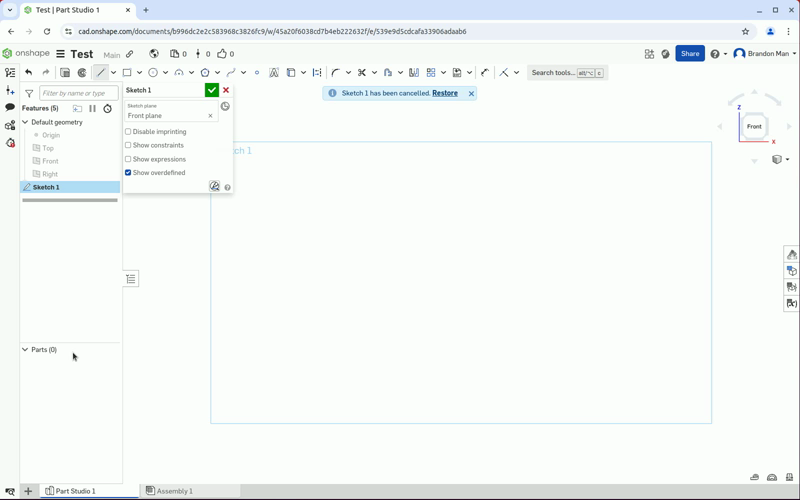
mouse_move(409, 395)
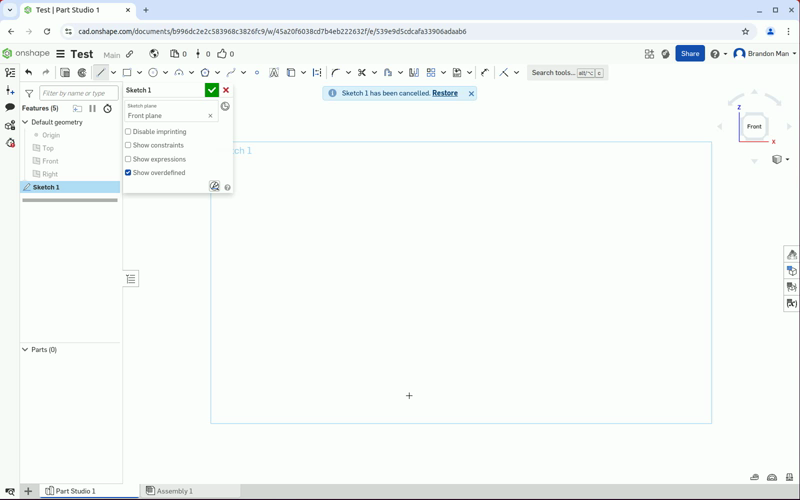
click(409, 395)
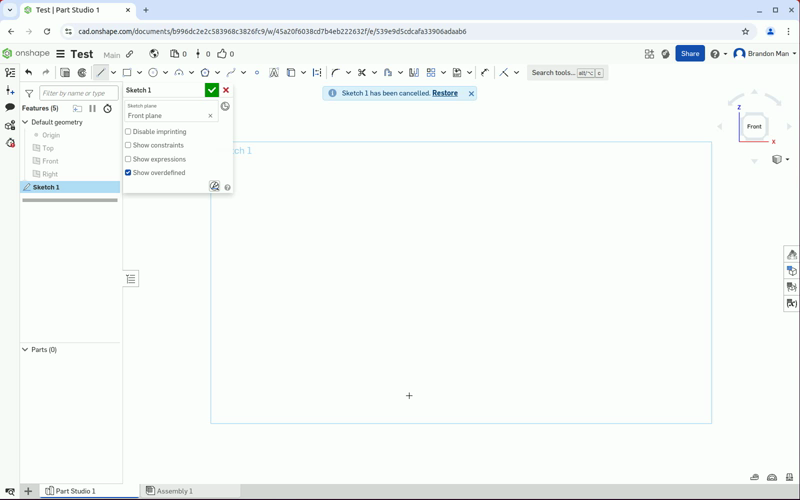
key_up(shift)
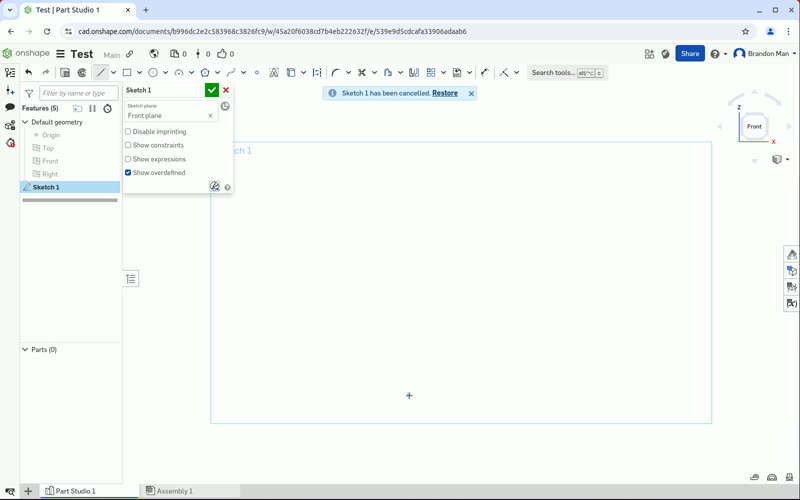
key_down(shift)
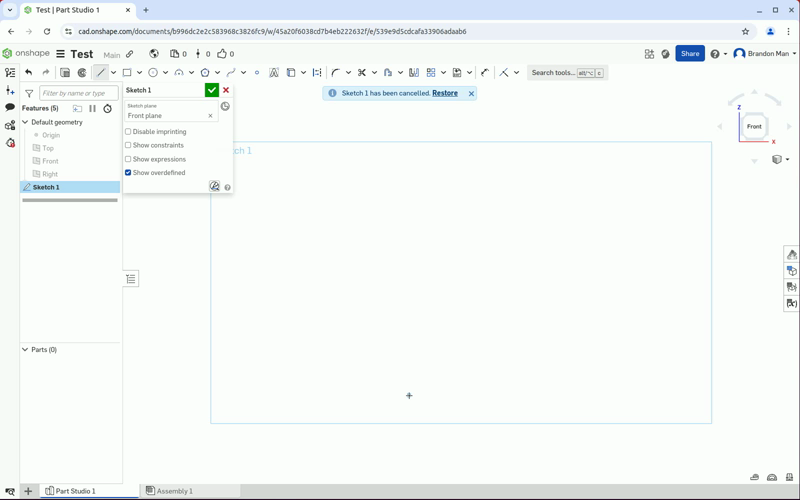
mouse_move(498, 395)
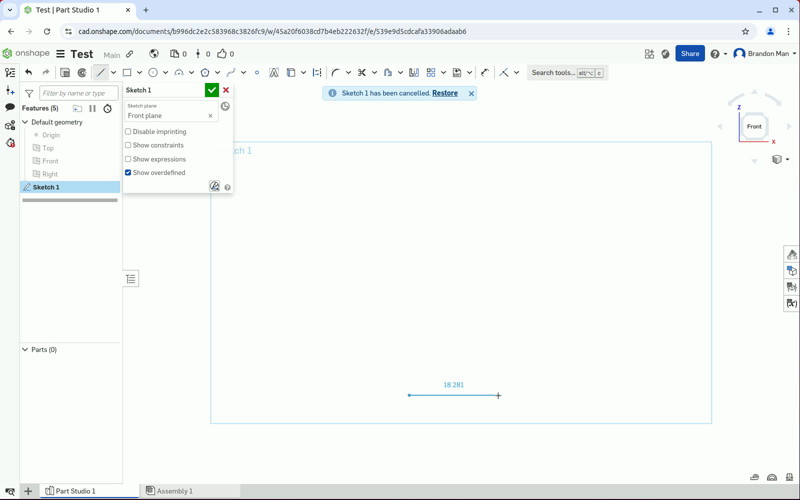
click(498, 395)
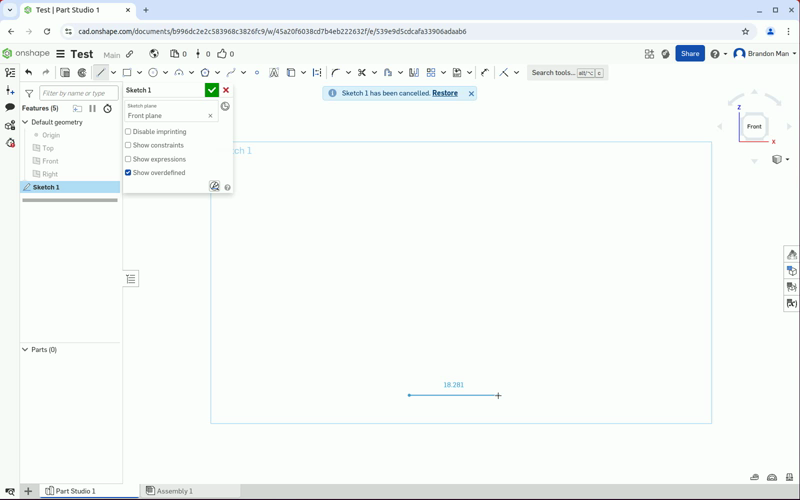
key_up(shift)
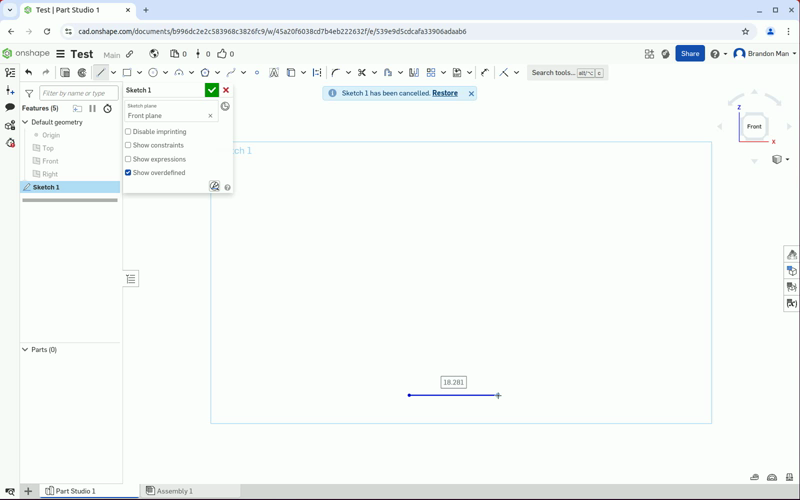
key_down(shift)
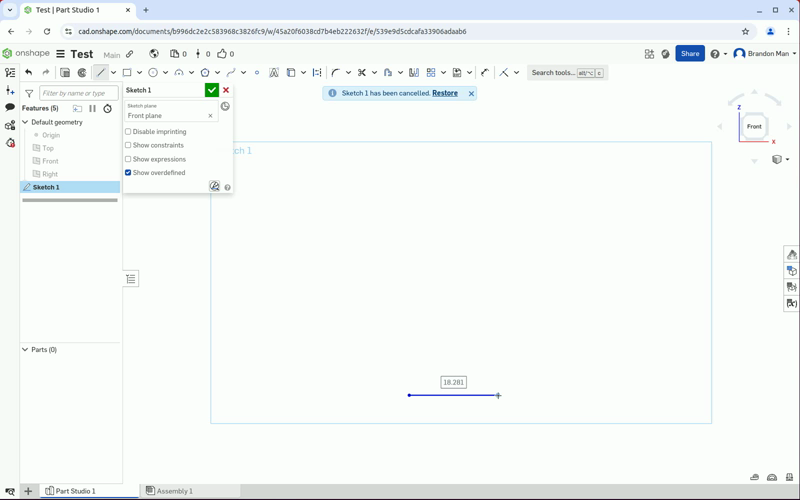
mouse_move(550, 219)
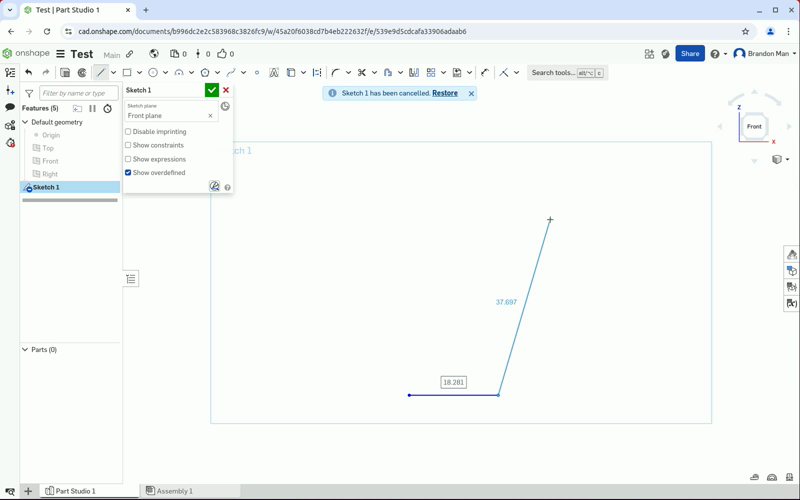
click(550, 219)
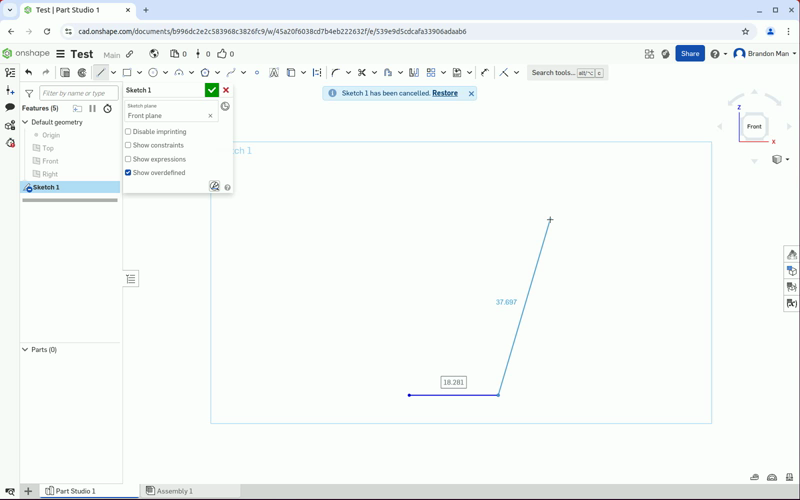
key_up(shift)
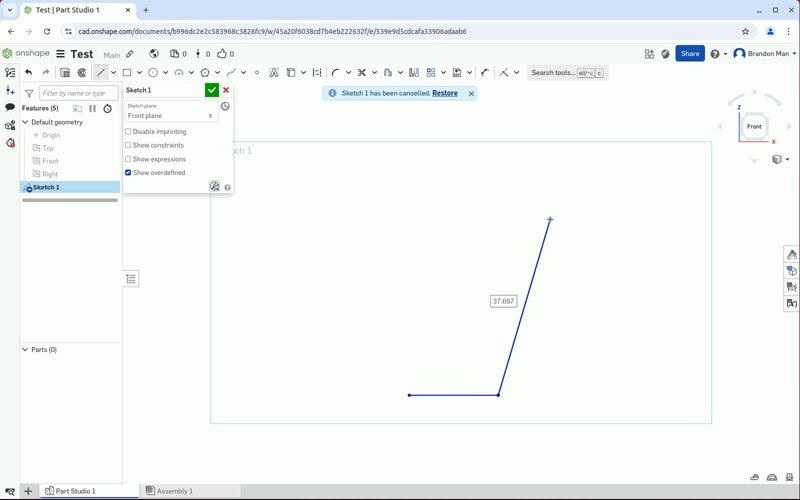
key_down(shift)
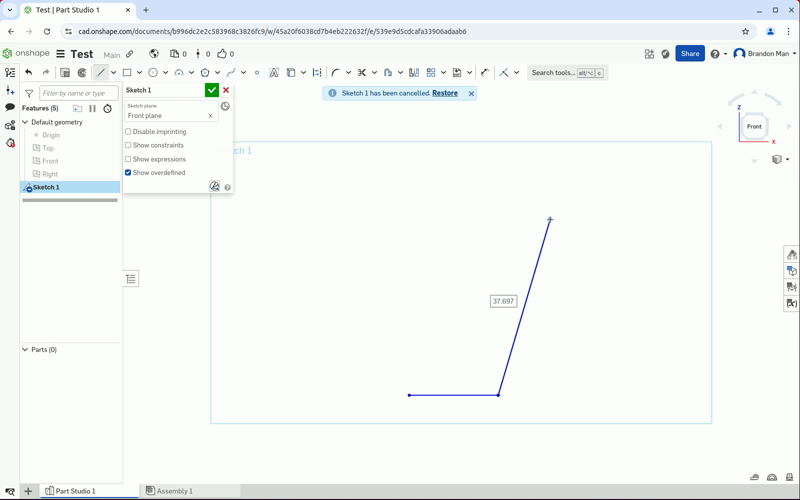
mouse_move(409, 219)
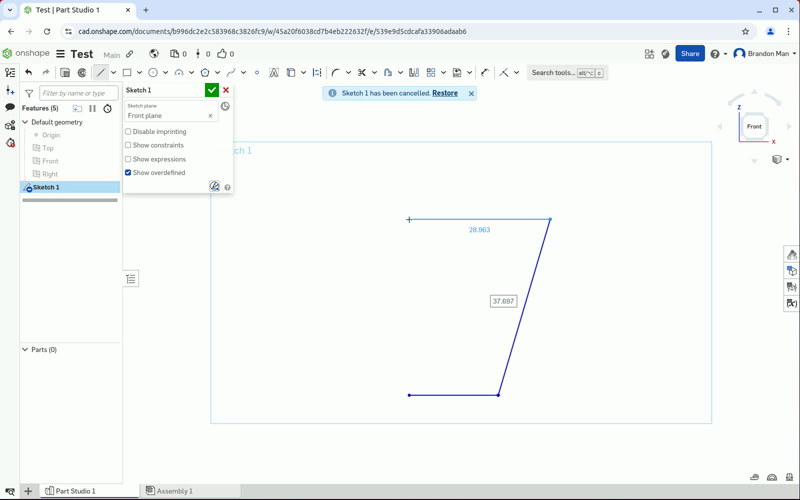
click(409, 219)
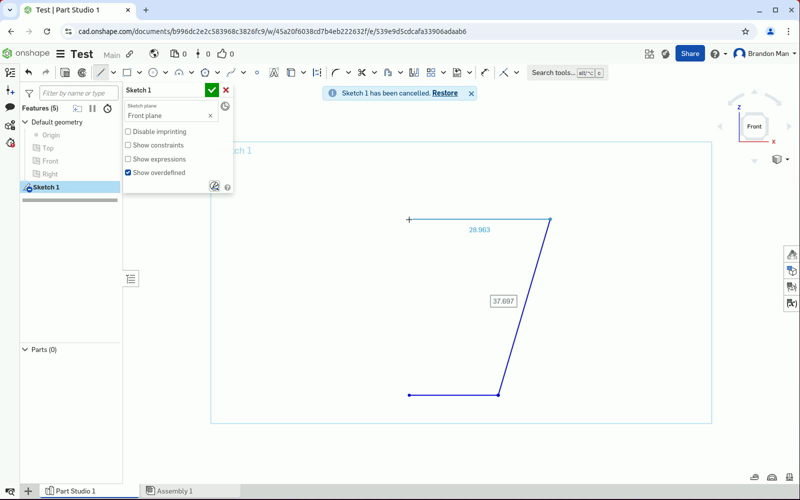
key_up(shift)
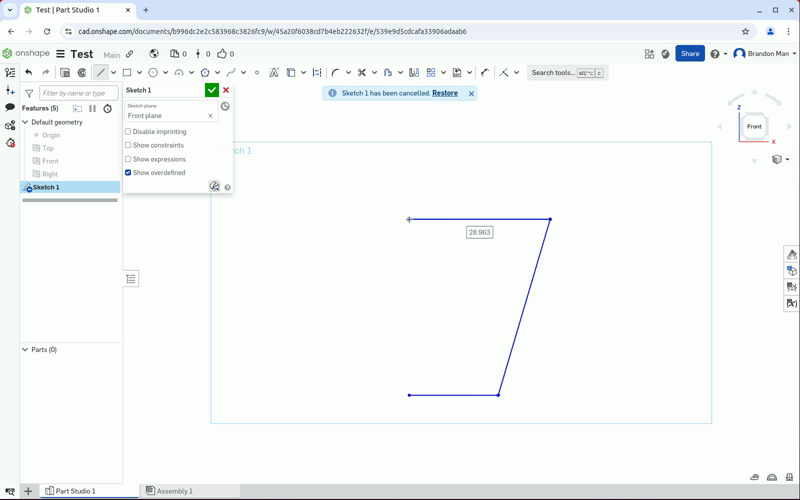
key_down(shift)
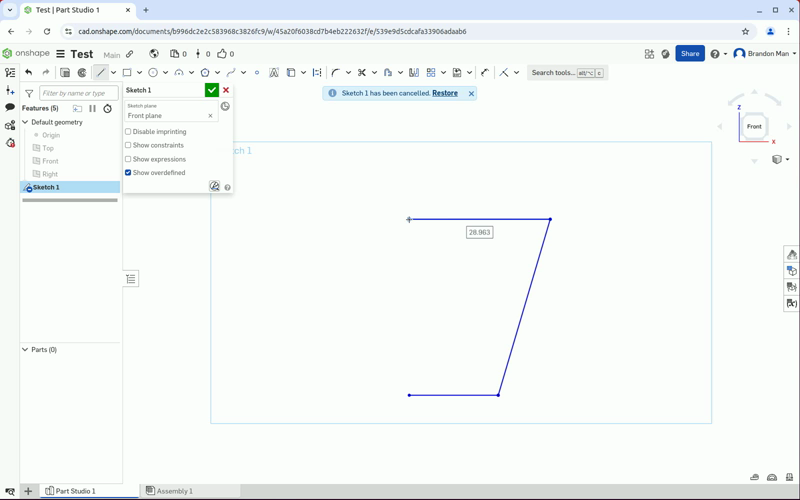
mouse_move(409, 395)
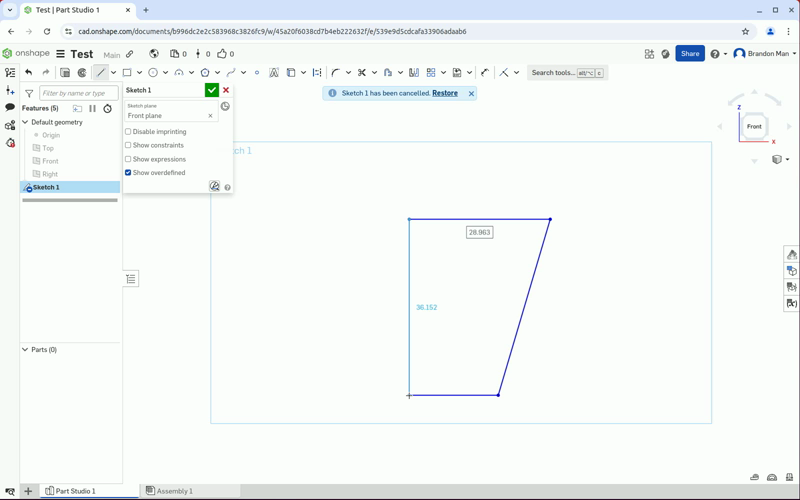
key_up(shift)
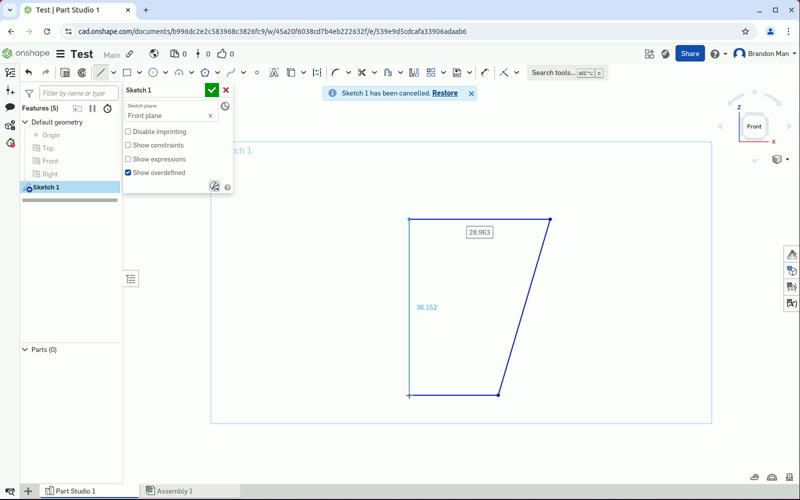
click(409, 395)
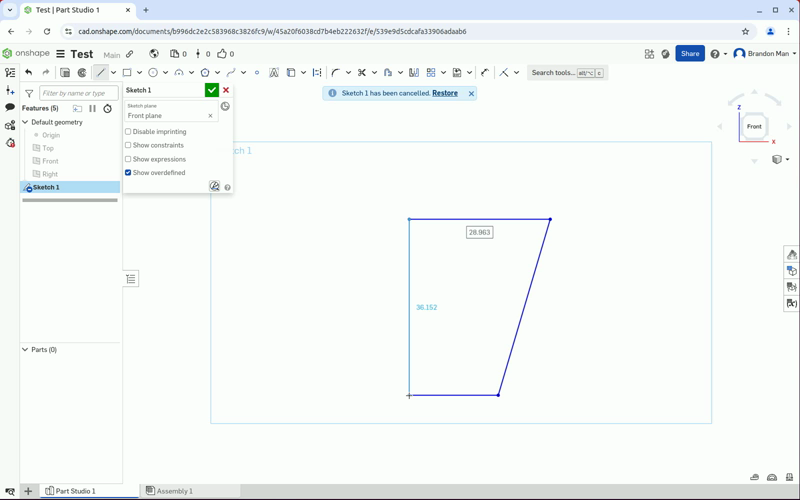
key(esc)
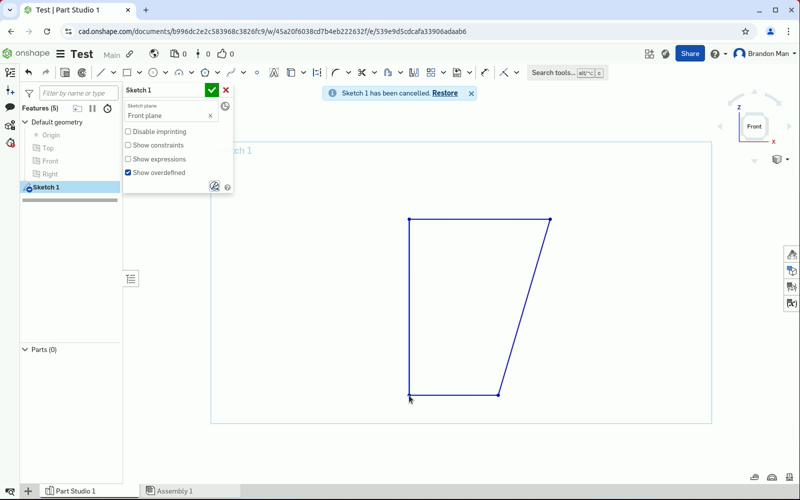
mouse_move(453, 363)
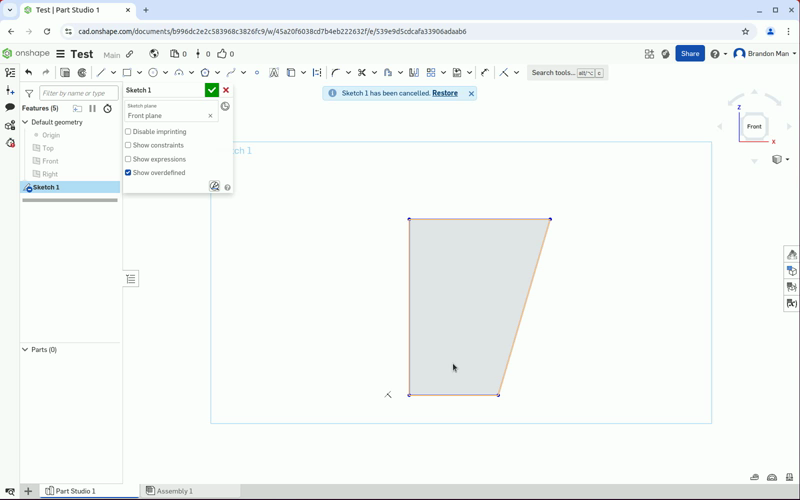
click(453, 363)
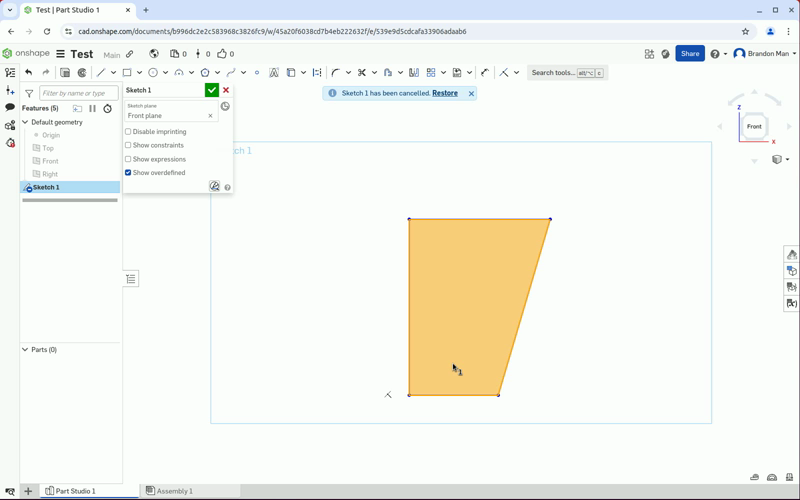
mouse_move(73, 352)
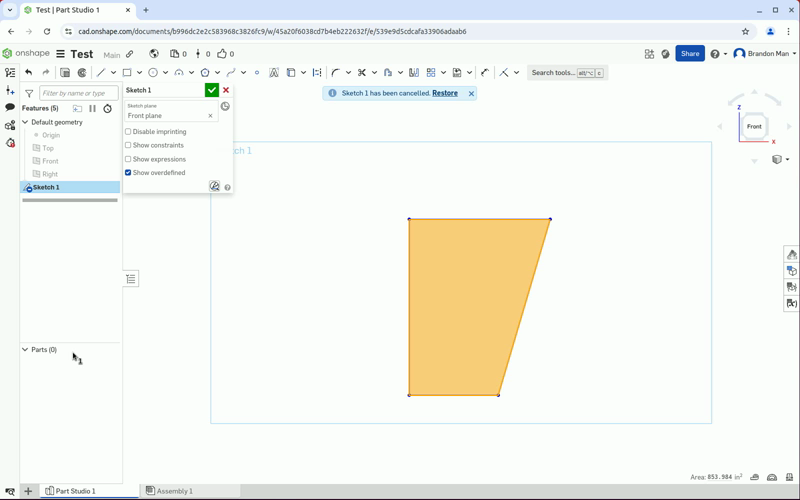
key(shift+y)
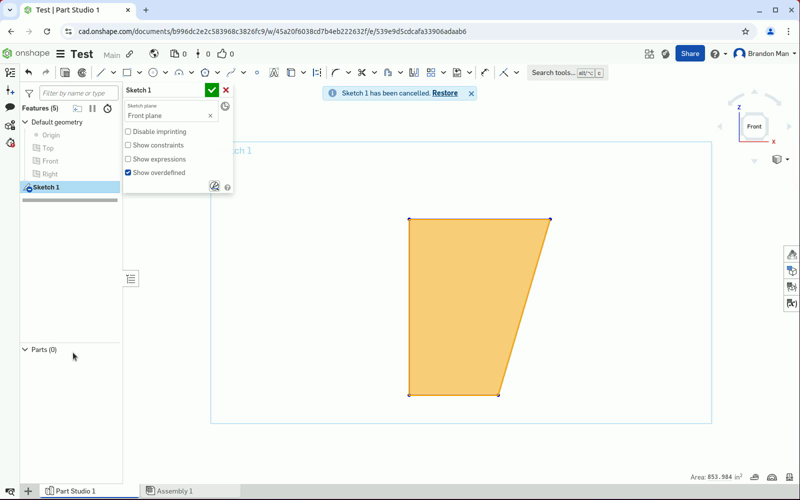
key(shift+e)
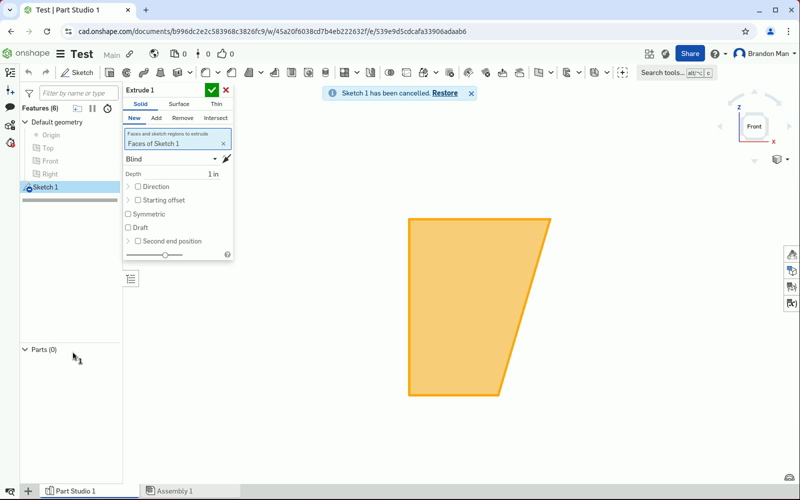
mouse_move(143, 106)
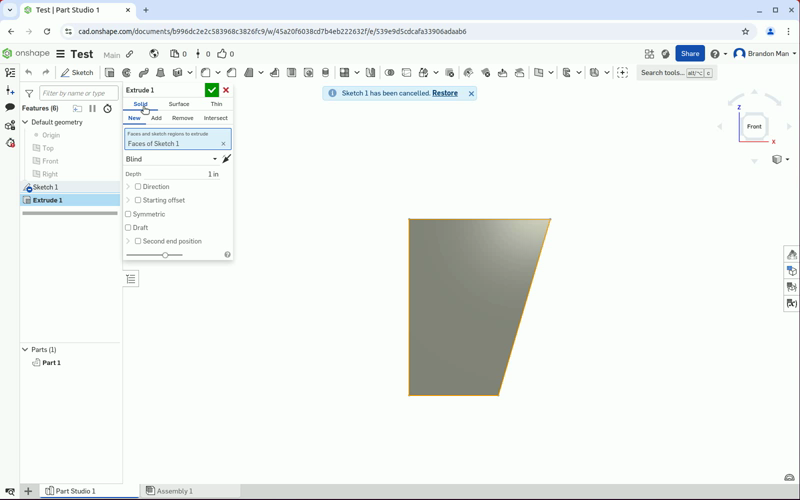
click(143, 106)
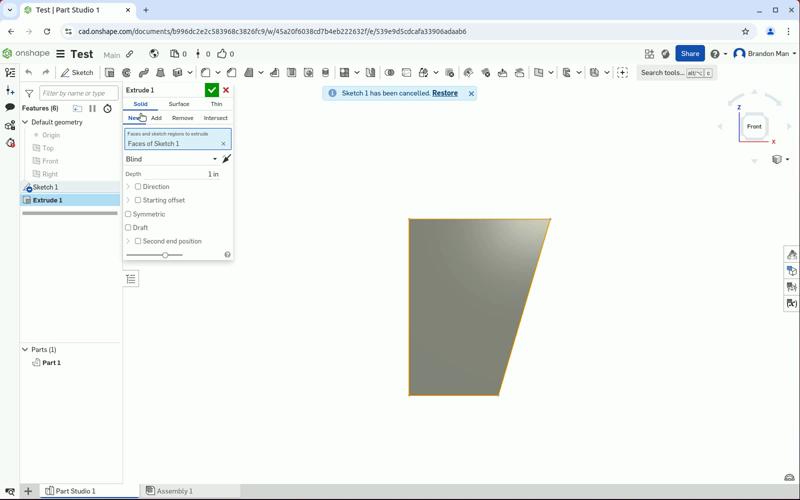
mouse_move(137, 120)
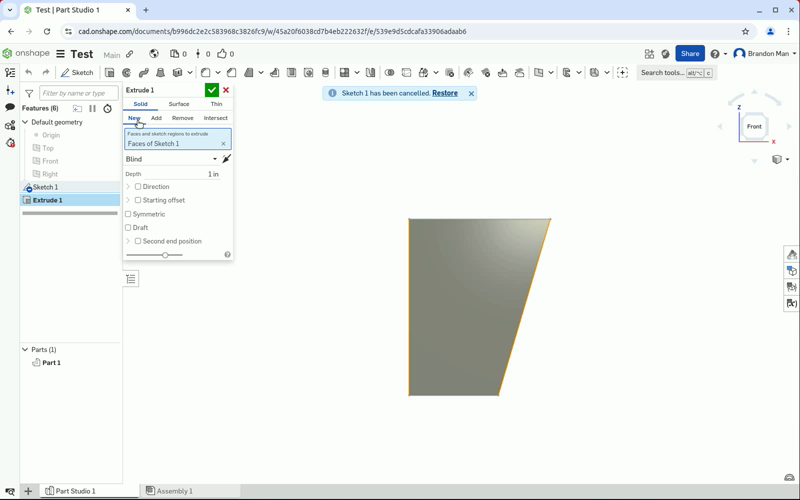
click(137, 120)
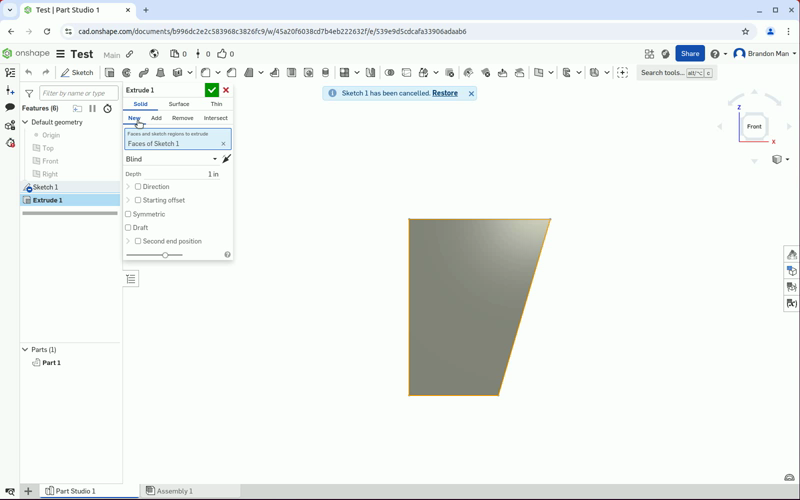
key(tab, 4)
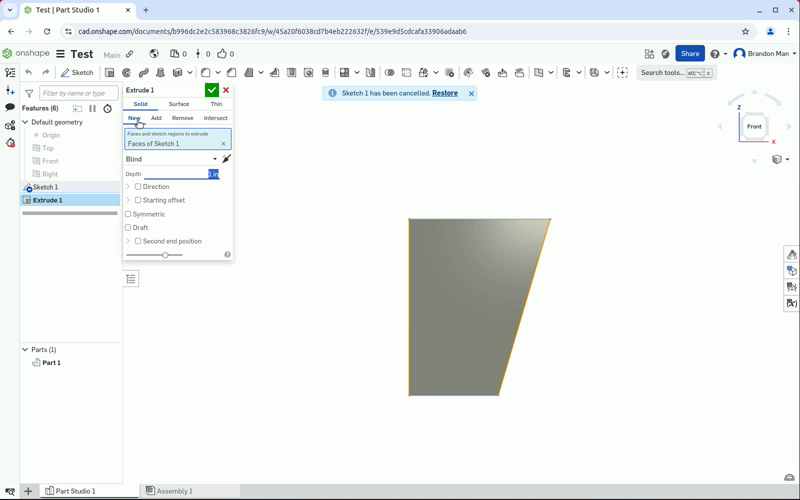
text(0.963)
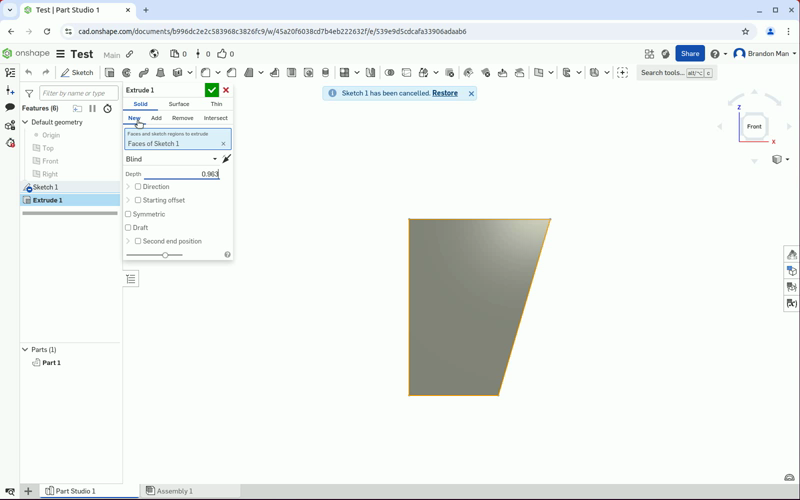
key(enter)
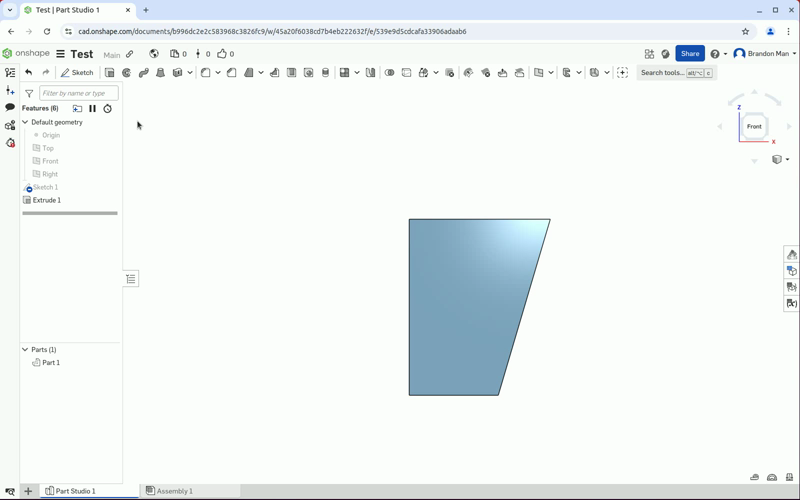
key(shift+h)
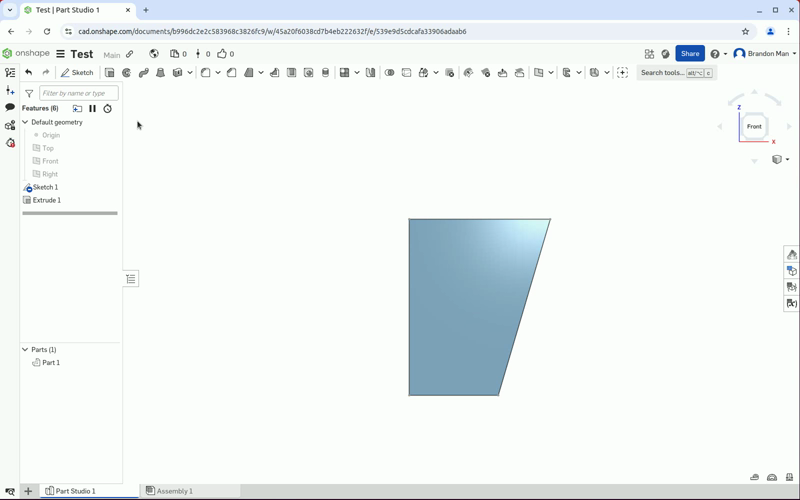
key(shift+h)
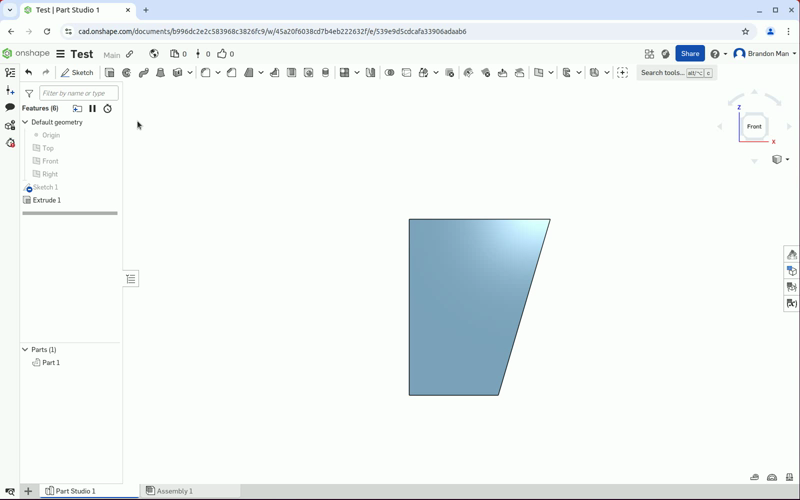
mouse_move(73, 189)
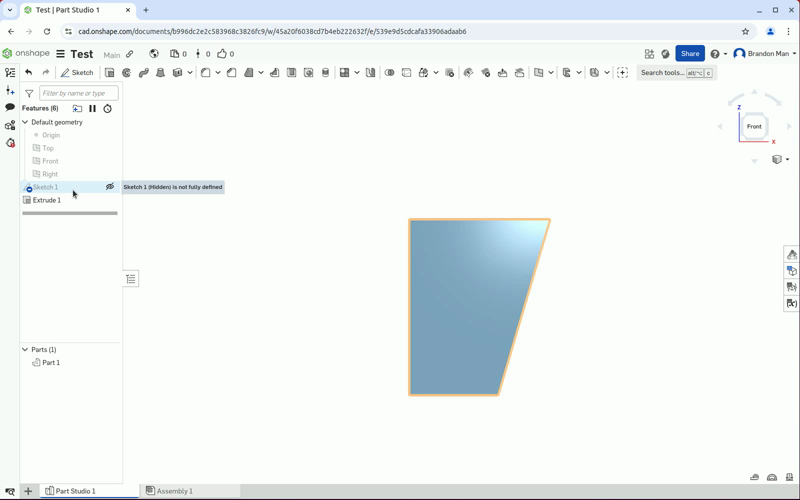
click(73, 189)
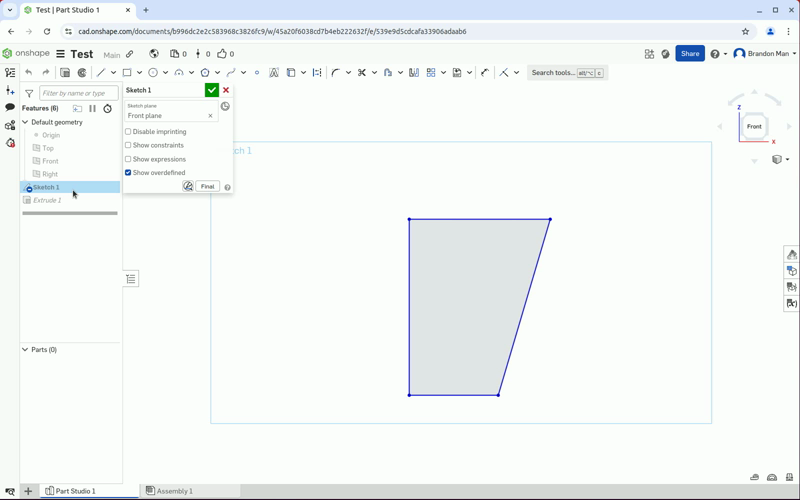
mouse_move(229, 92)
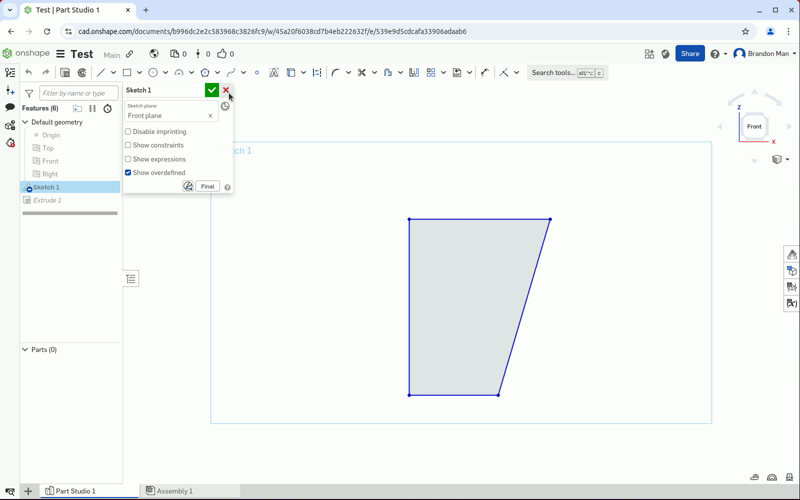
click(229, 92)
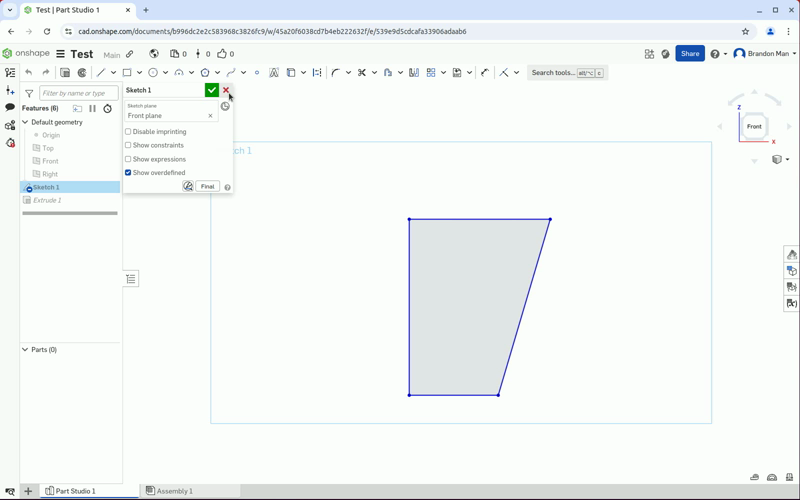
key(shift+s)
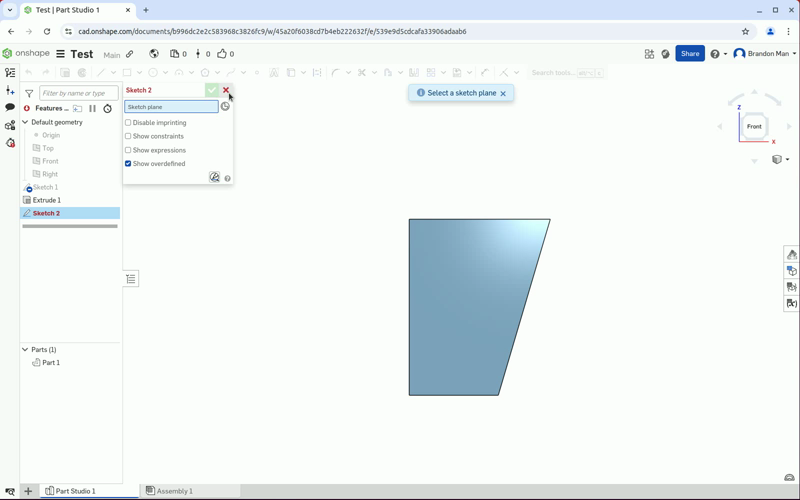
mouse_move(73, 163)
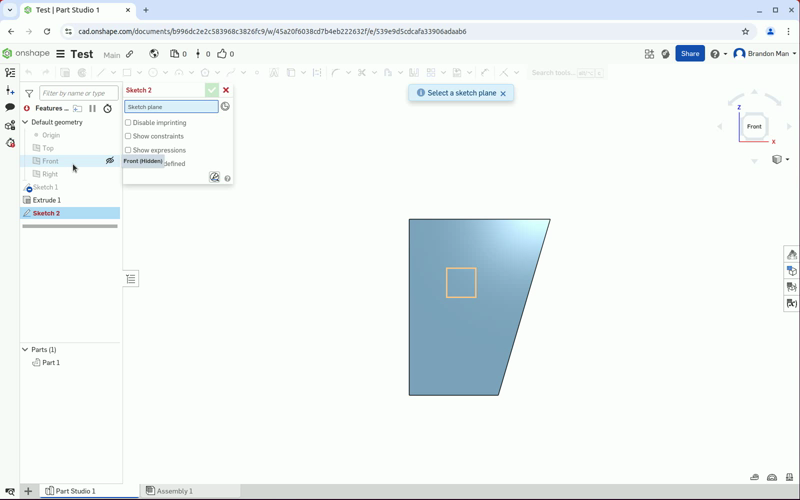
click(73, 163)
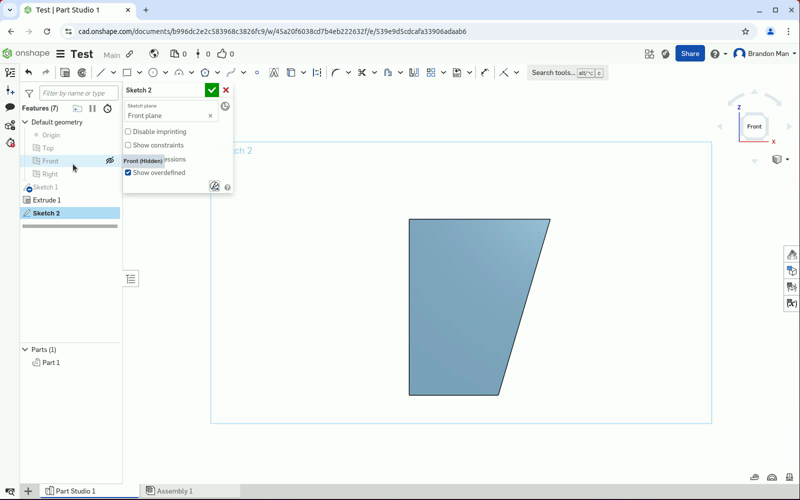
mouse_move(73, 352)
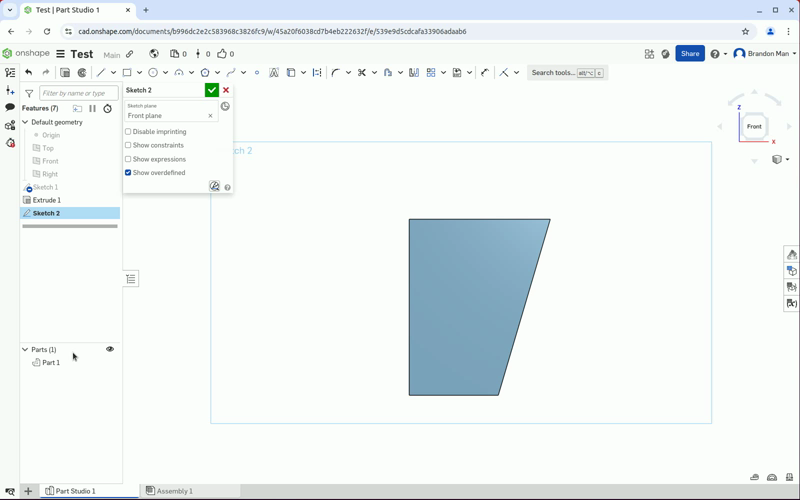
key(y)
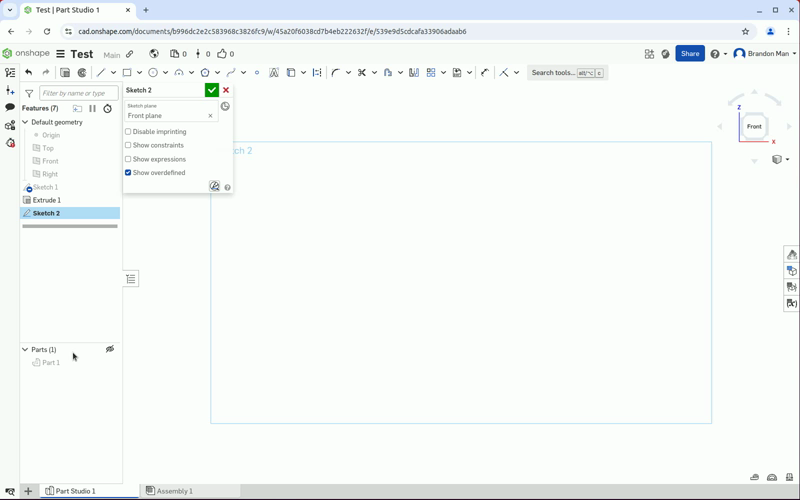
key(l)
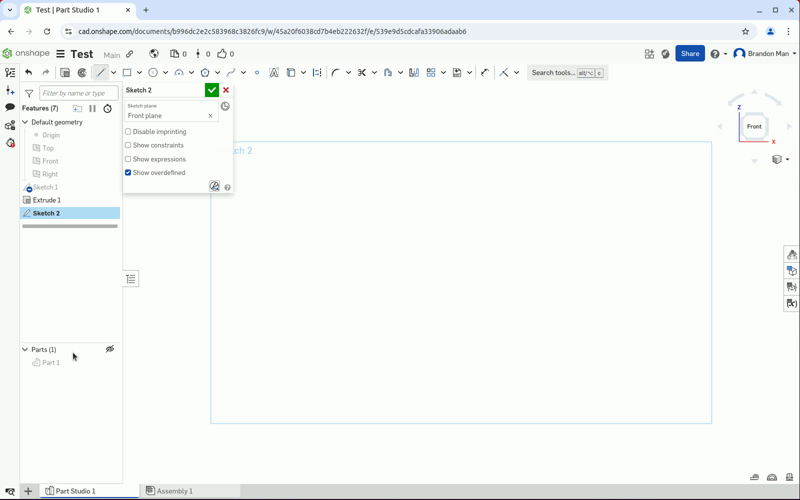
key_down(shift)
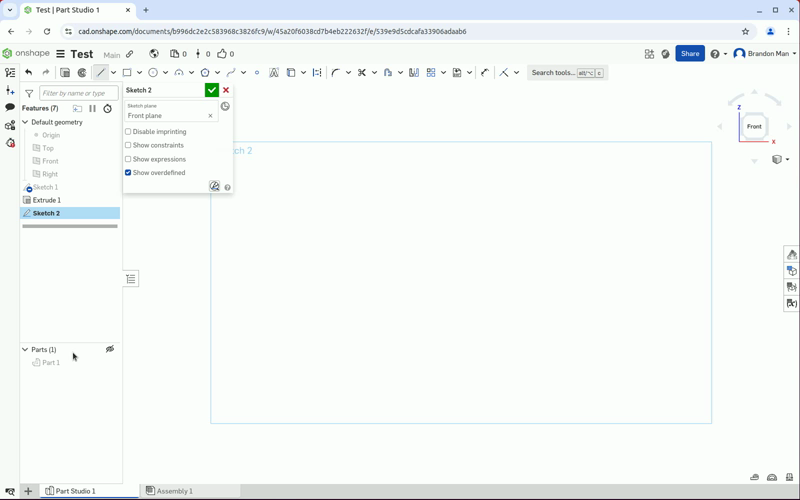
mouse_move(372, 218)
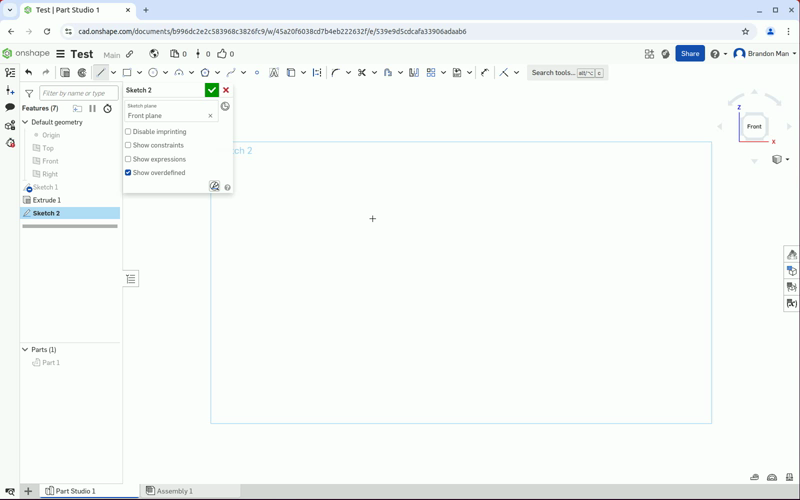
click(372, 218)
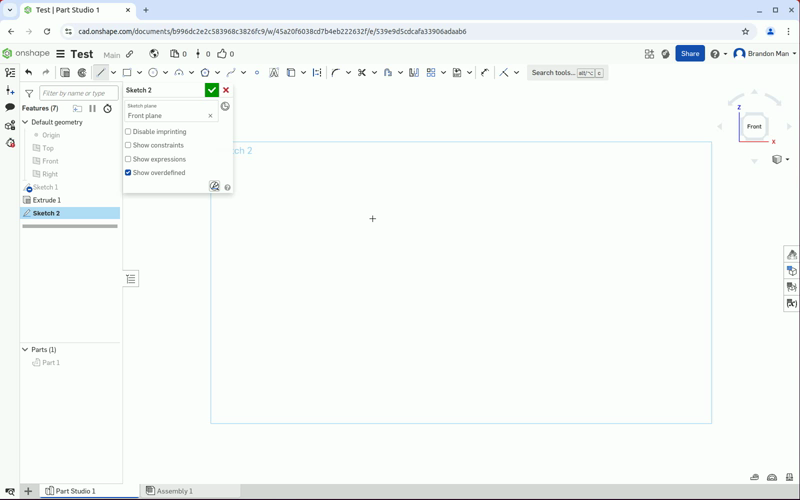
key_up(shift)
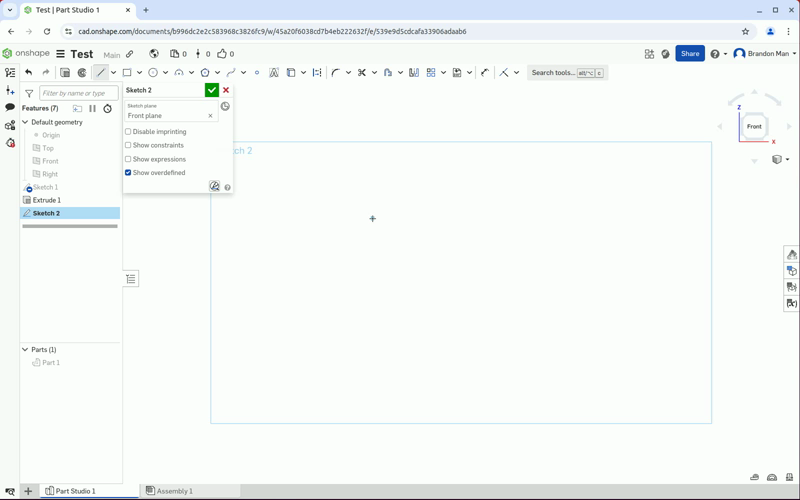
key_down(shift)
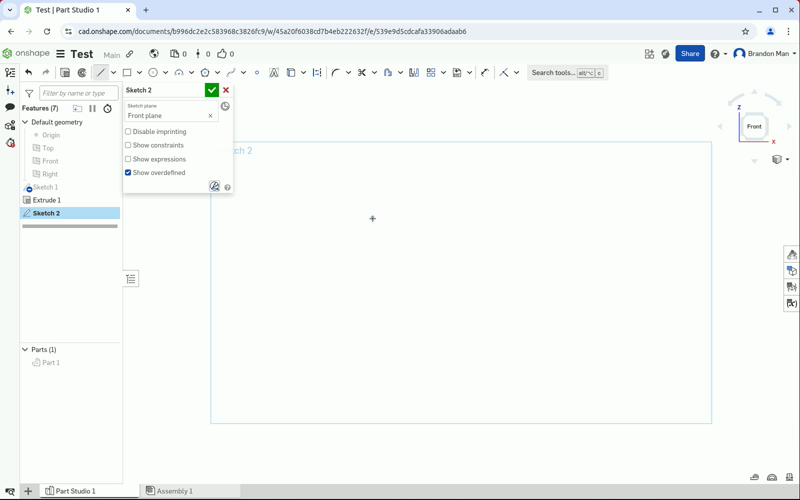
mouse_move(408, 394)
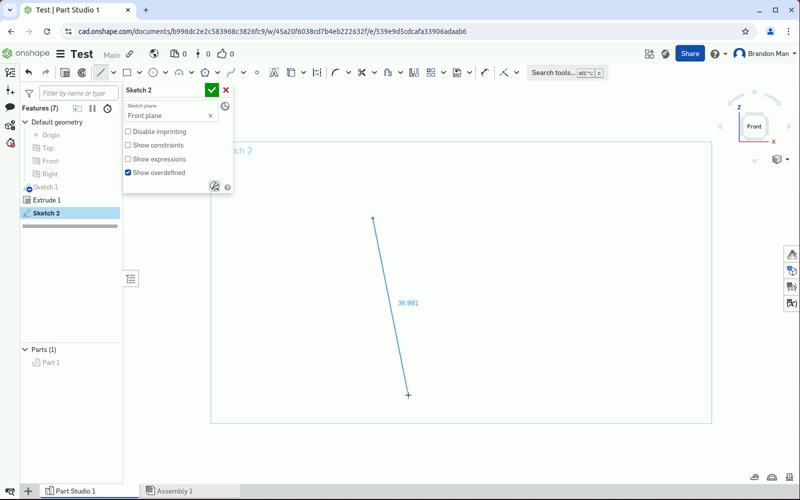
click(408, 394)
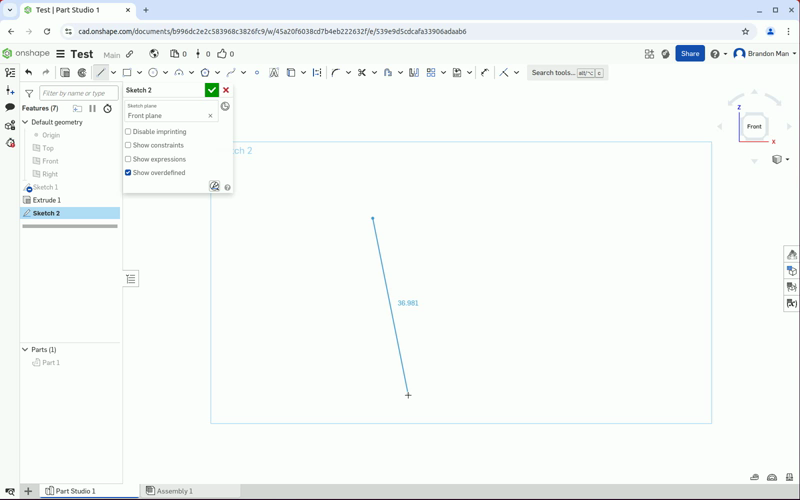
key_up(shift)
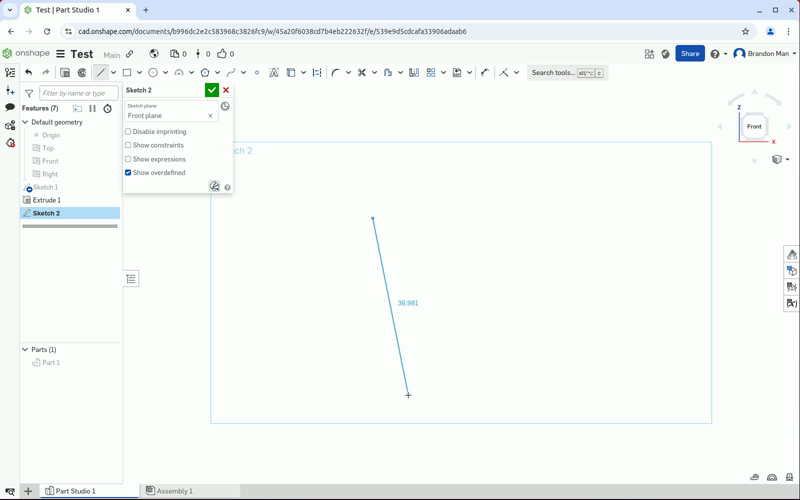
key_down(shift)
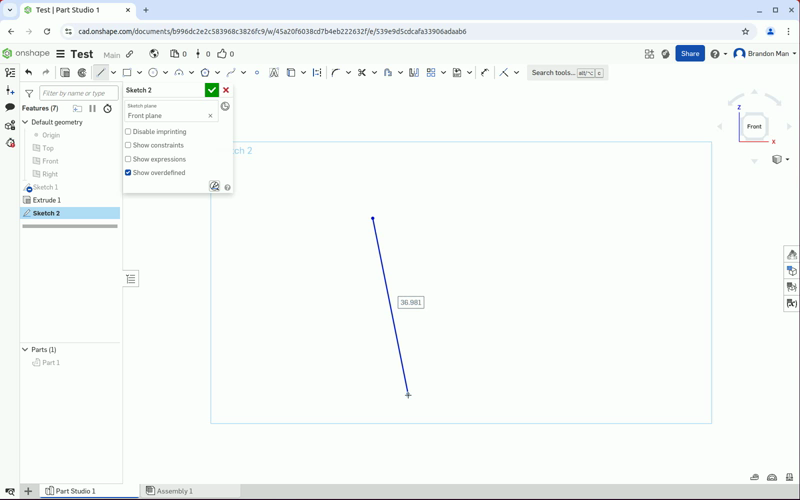
mouse_move(408, 218)
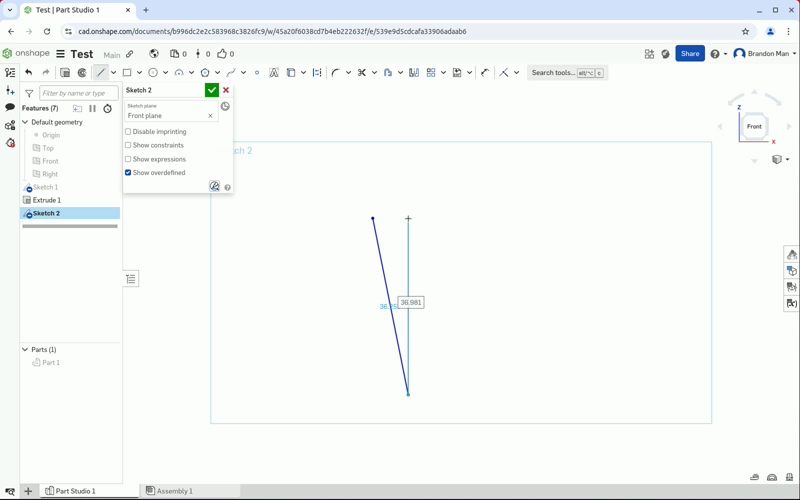
click(408, 218)
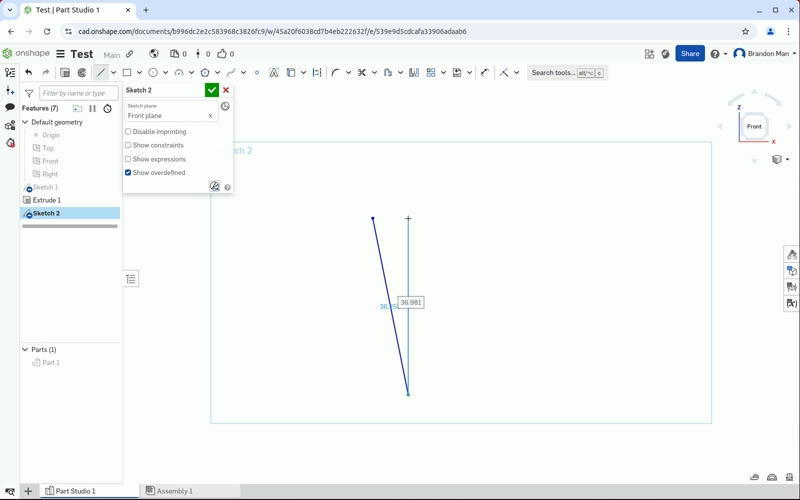
key_up(shift)
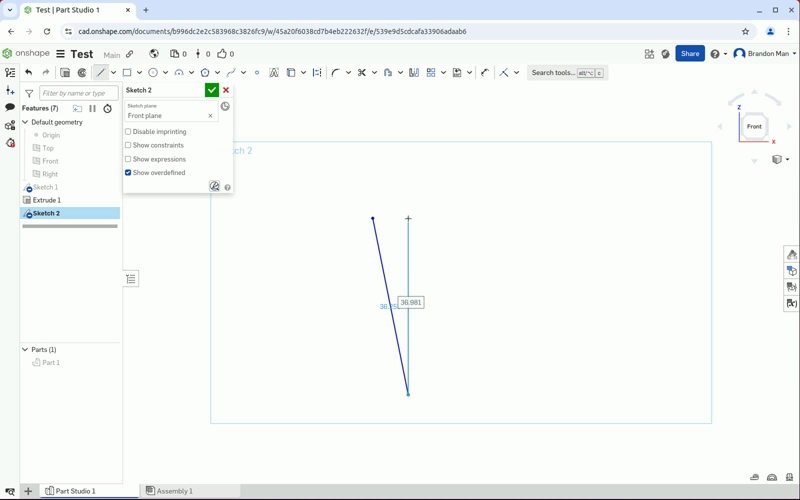
mouse_move(438, 218)
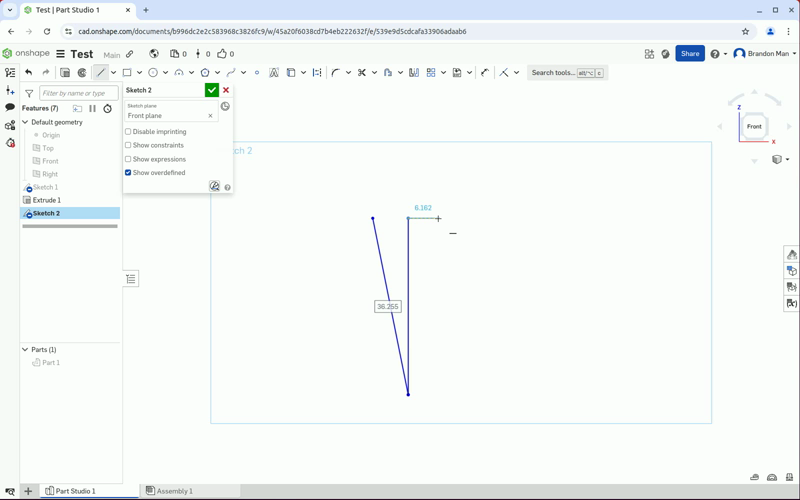
key_down(shift)
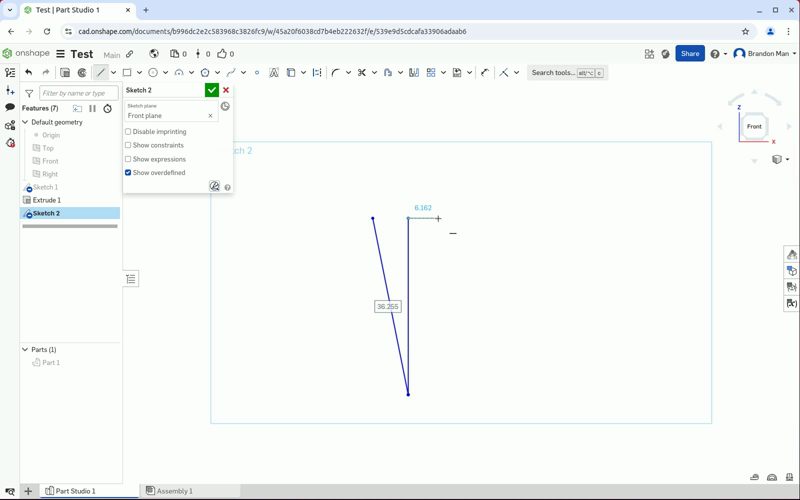
mouse_move(372, 218)
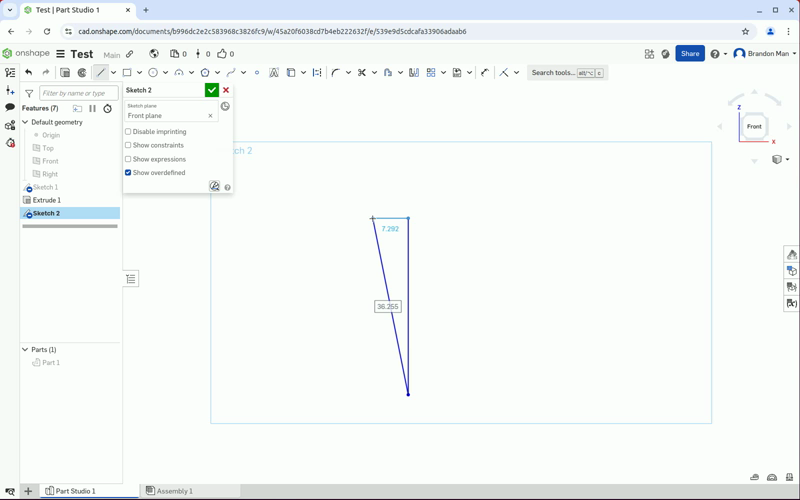
key_up(shift)
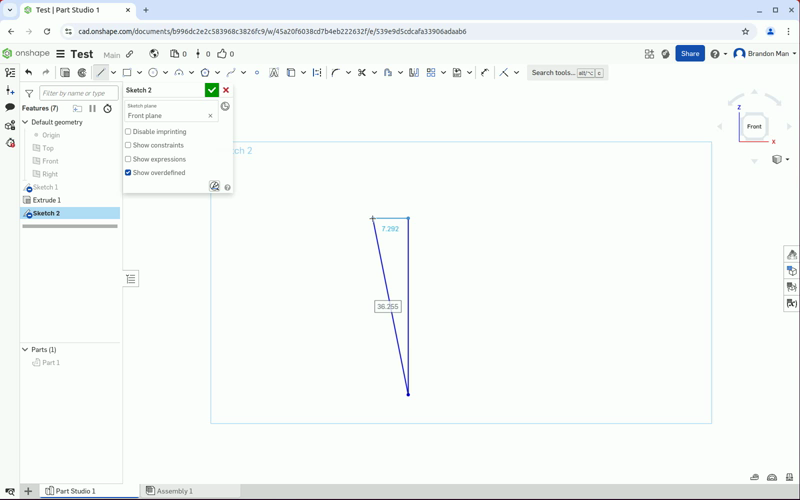
click(372, 218)
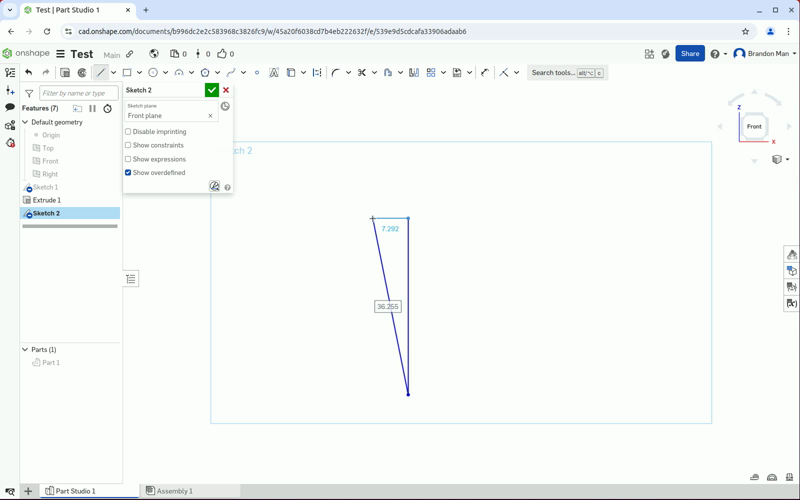
key(esc)
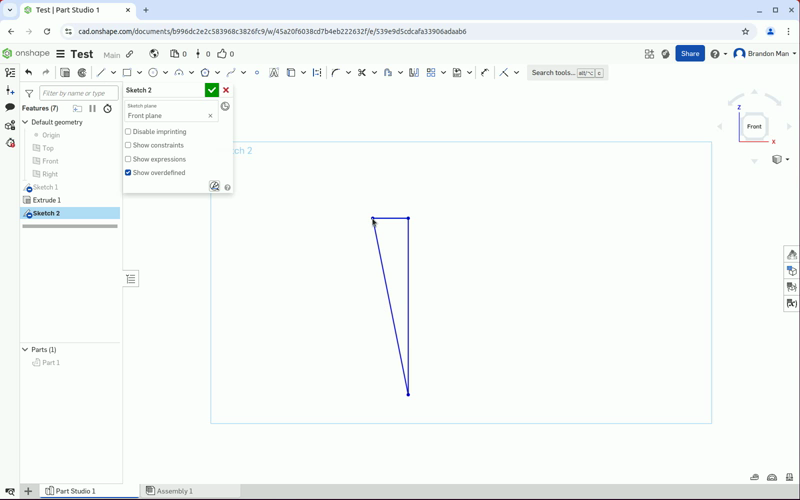
mouse_move(405, 345)
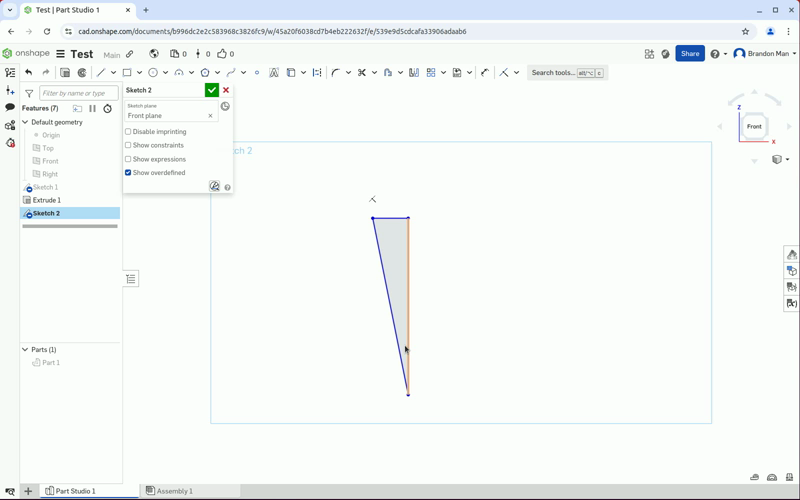
click(405, 345)
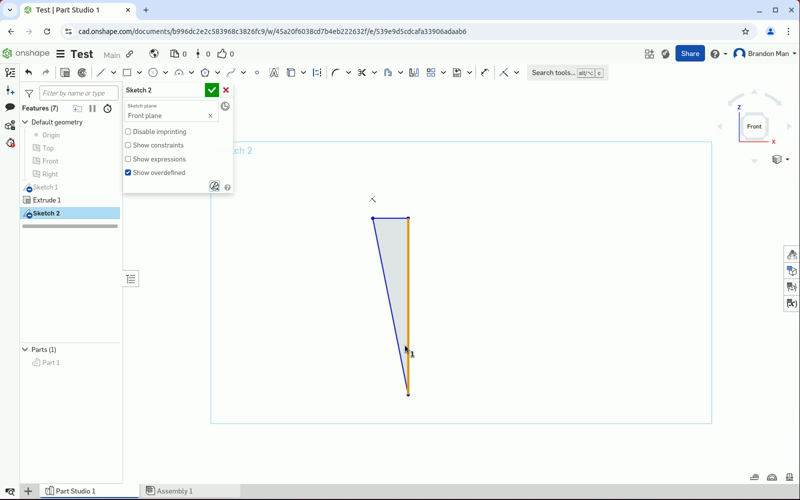
mouse_move(73, 352)
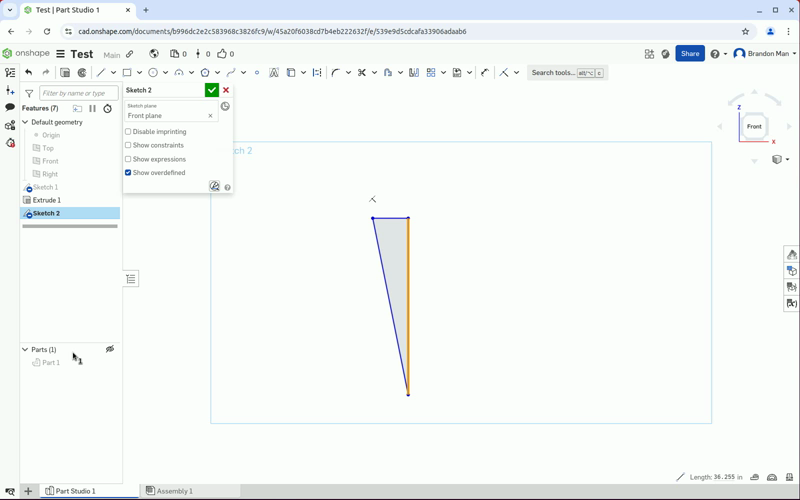
key(shift+y)
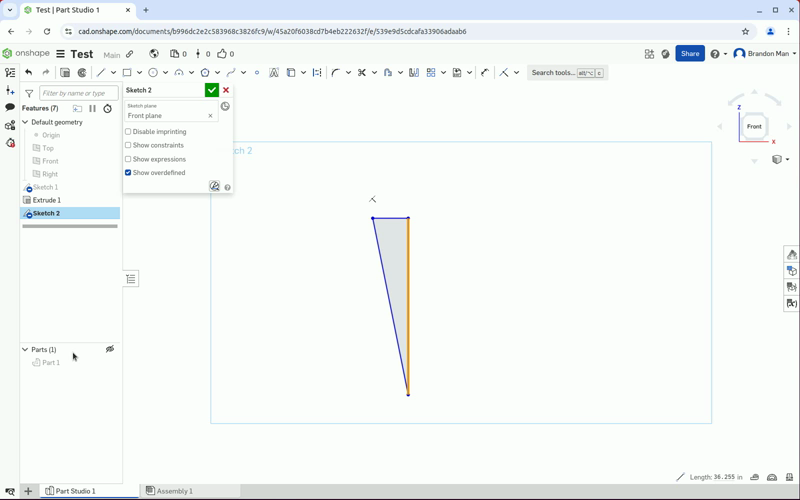
key(shift+e)
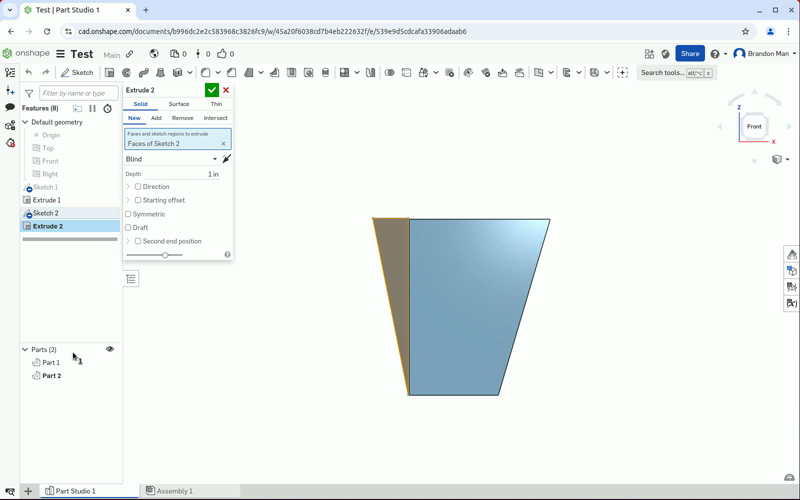
mouse_move(143, 106)
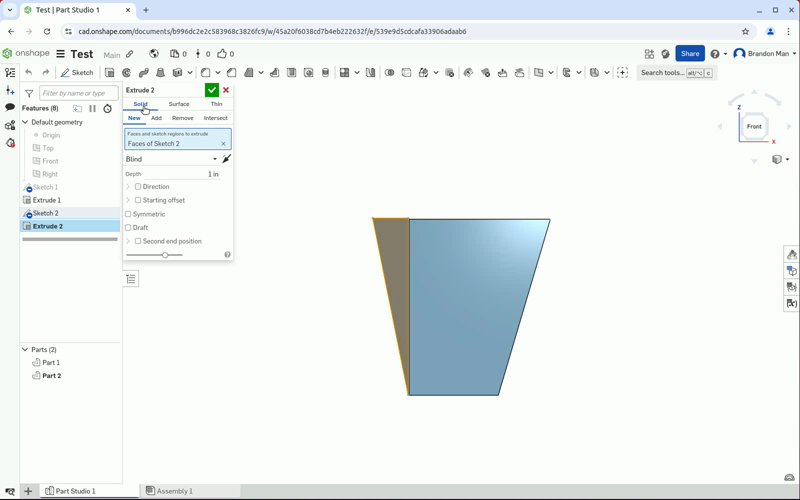
click(143, 106)
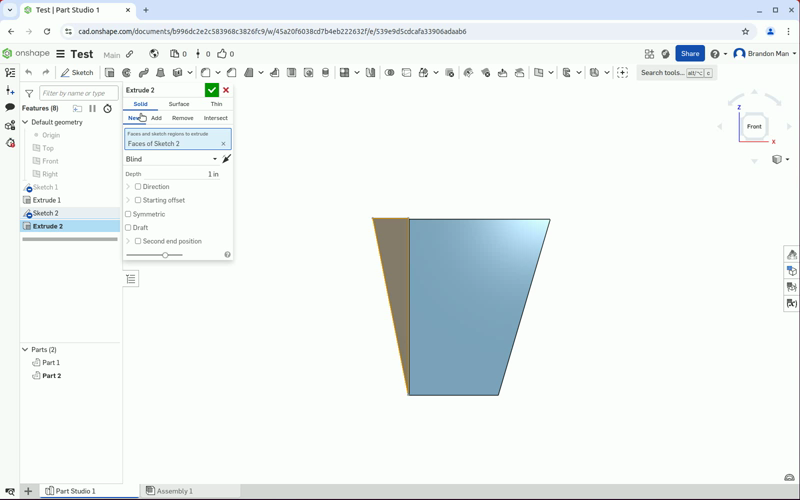
mouse_move(137, 120)
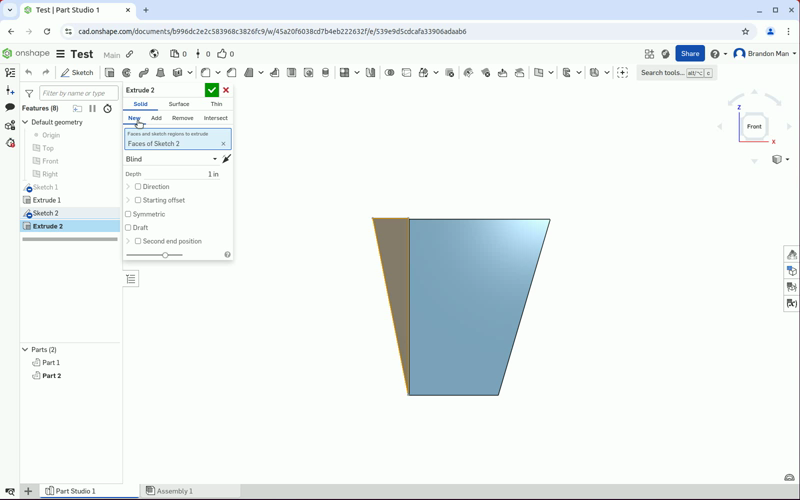
click(137, 120)
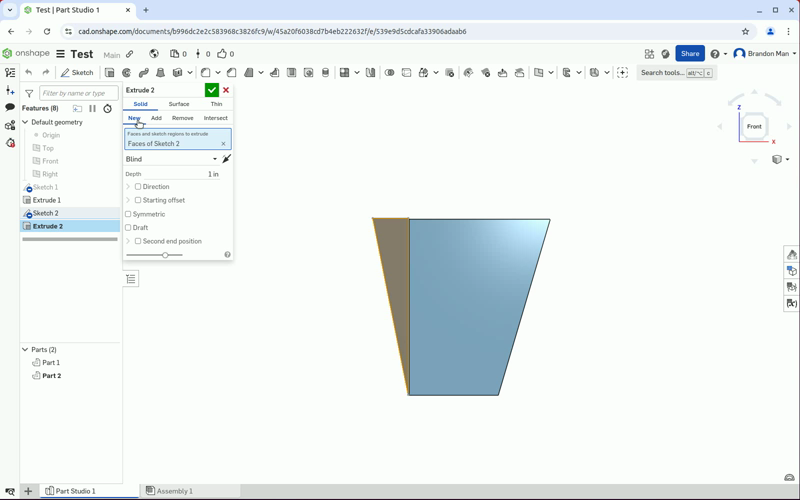
key(tab, 4)
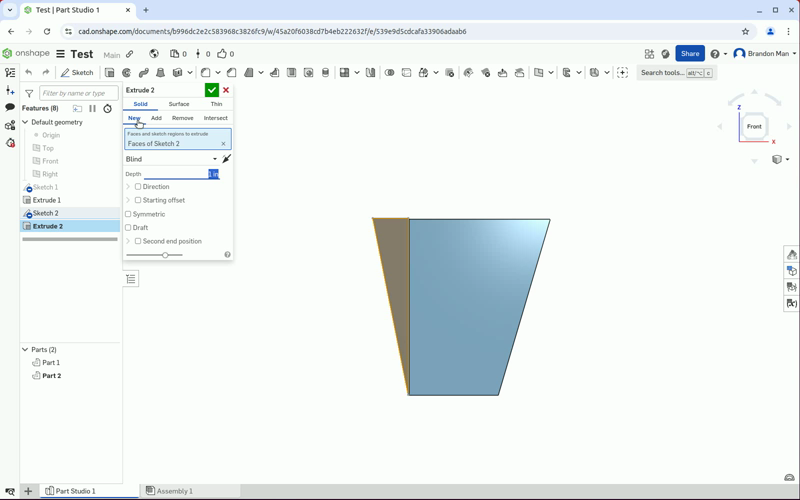
text(0.963)
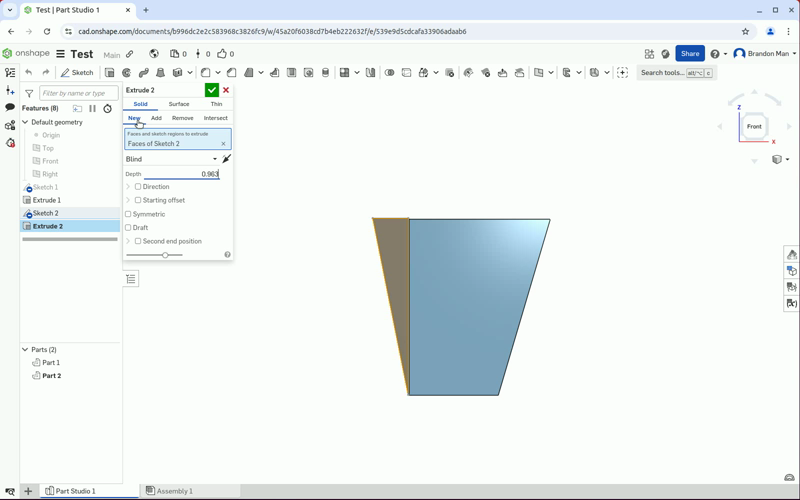
key(enter)
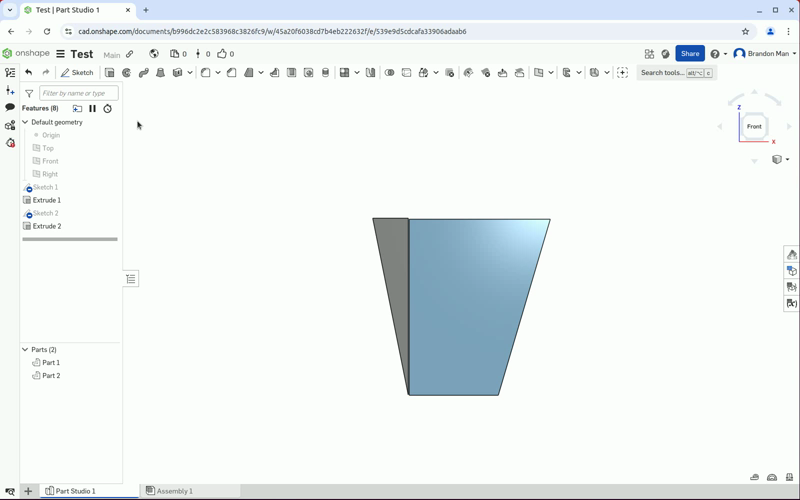
key(shift+h)
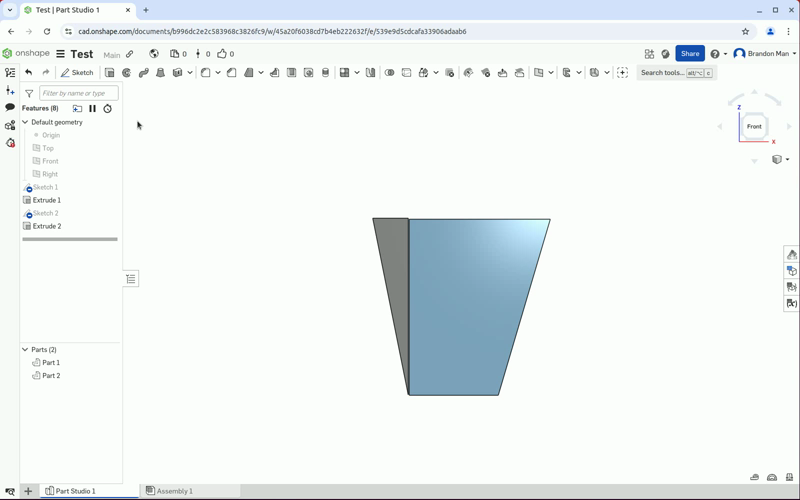
key(shift+h)
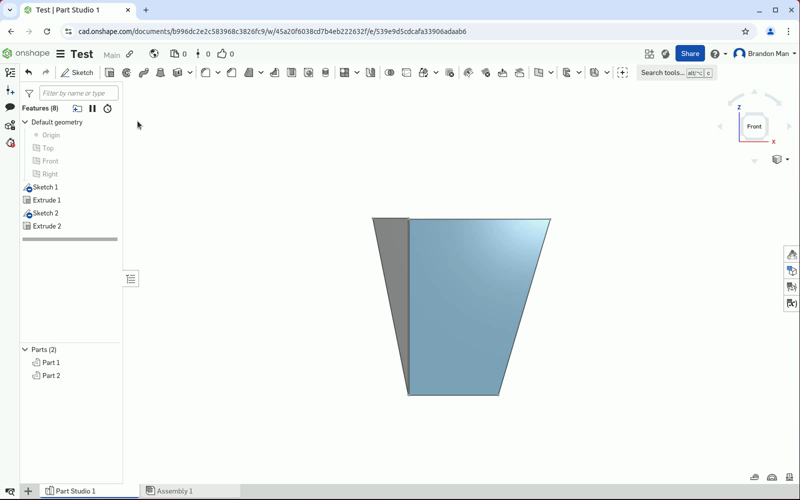
key(shift+7)
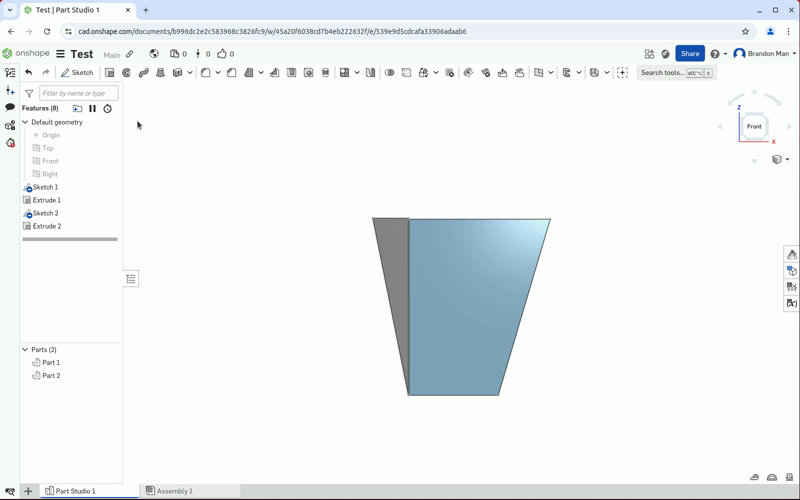
key(left, 2)
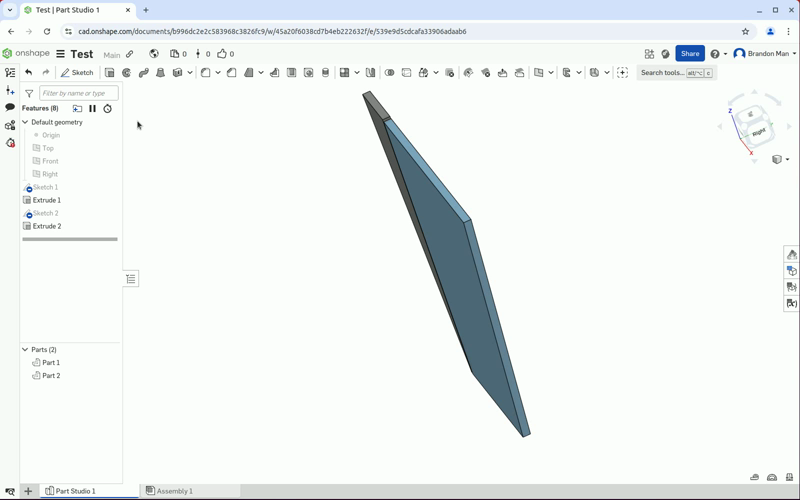
key(down, 2)
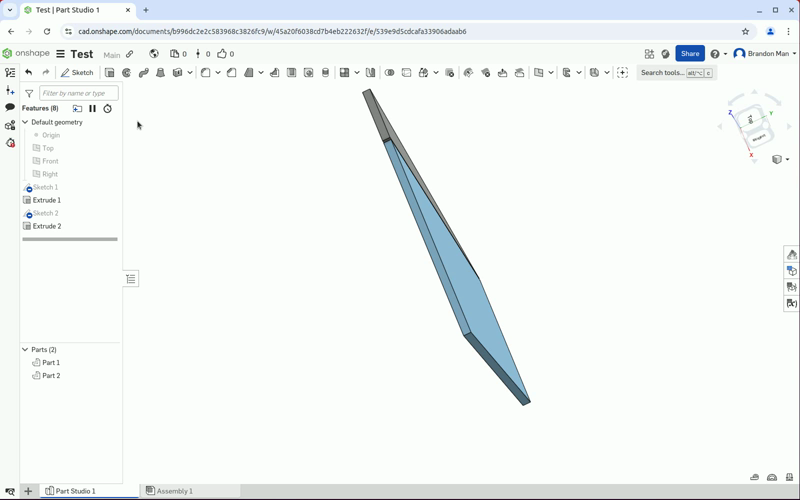
key(up, 2)
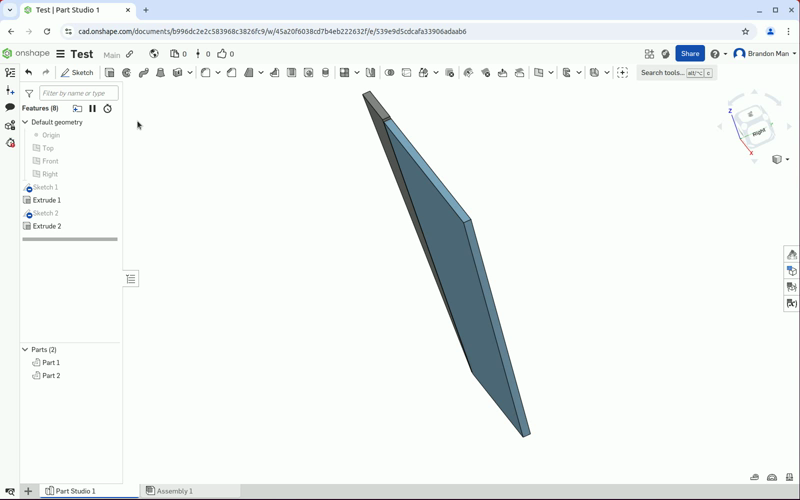
key(right, 2)
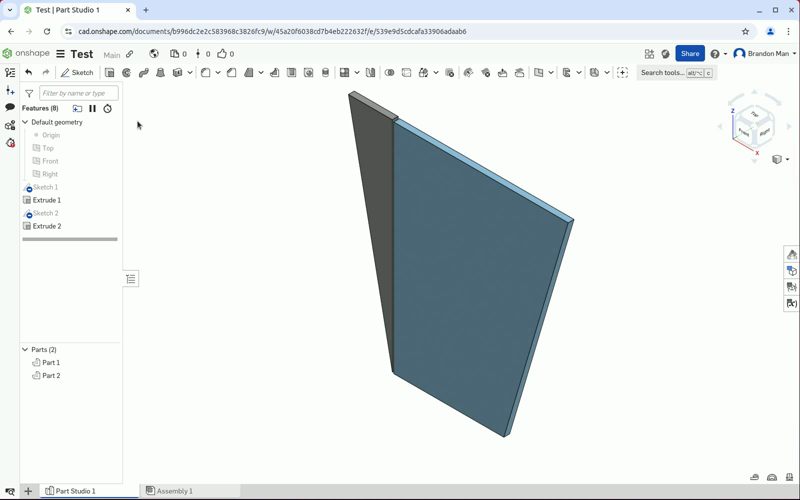
mouse_move(73, 189)
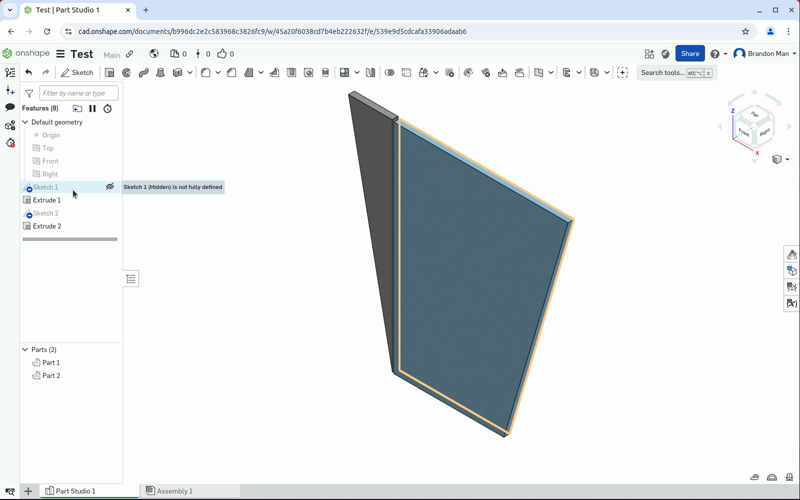
click(73, 189)